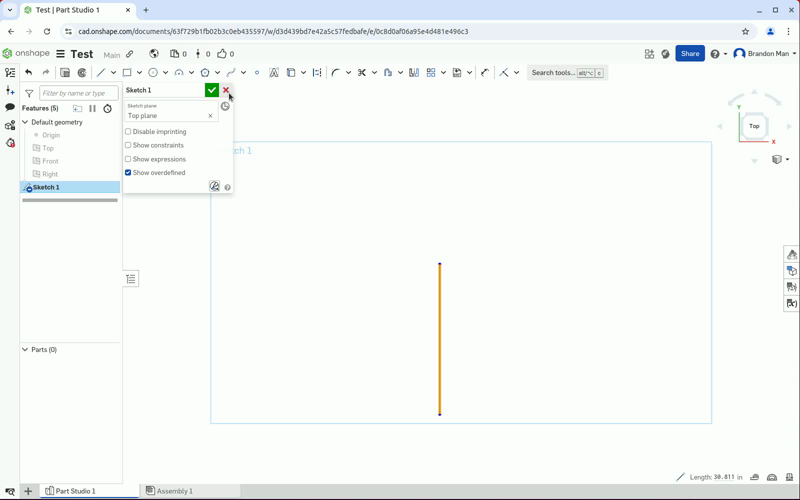
key(shift+h)
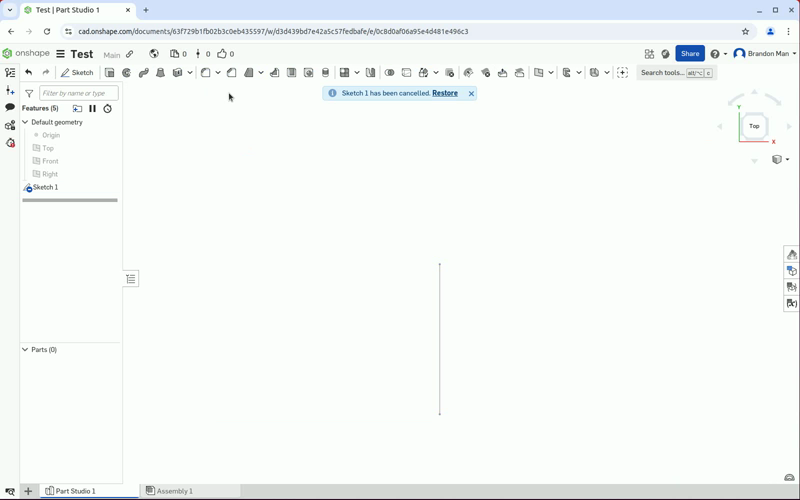
key(shift+s)
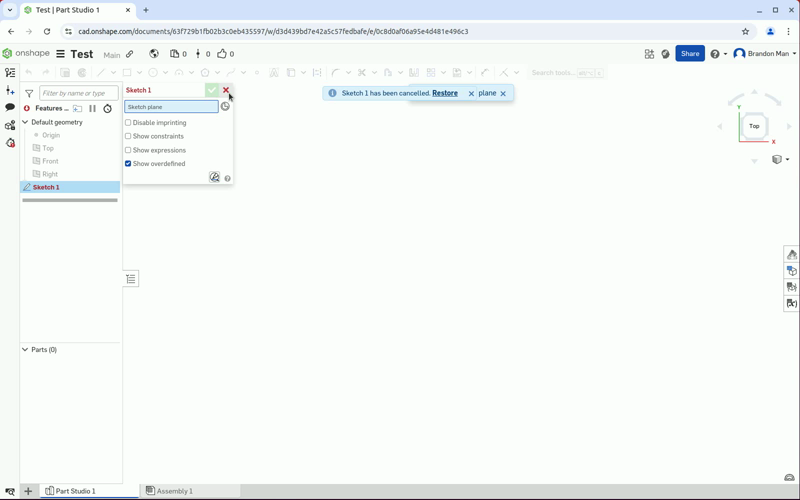
mouse_move(73, 150)
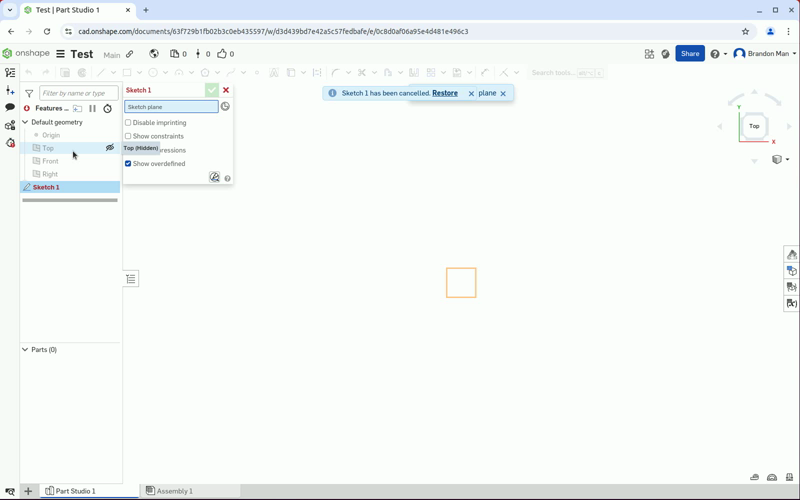
click(73, 150)
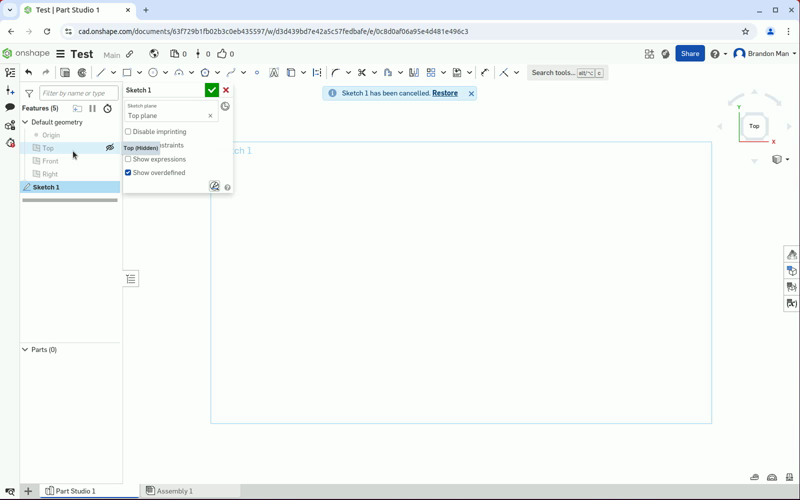
mouse_move(73, 352)
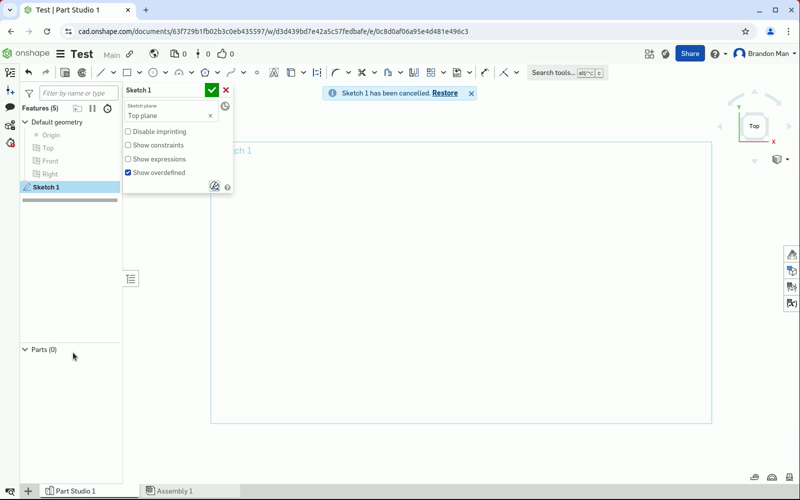
key(y)
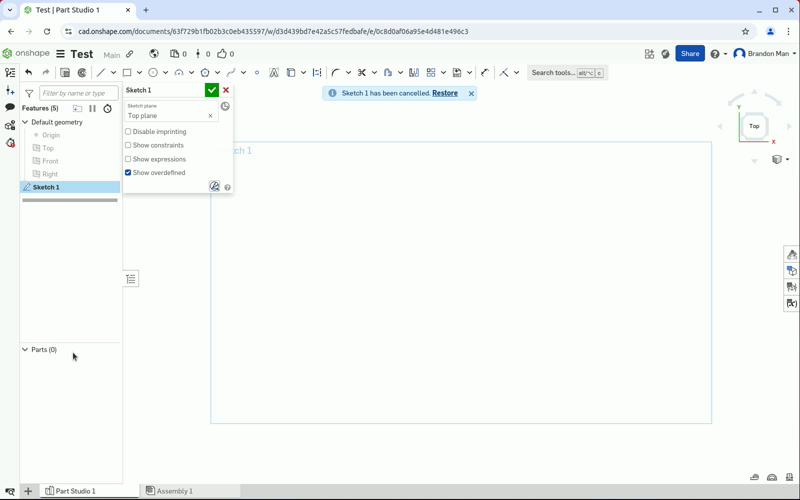
key(l)
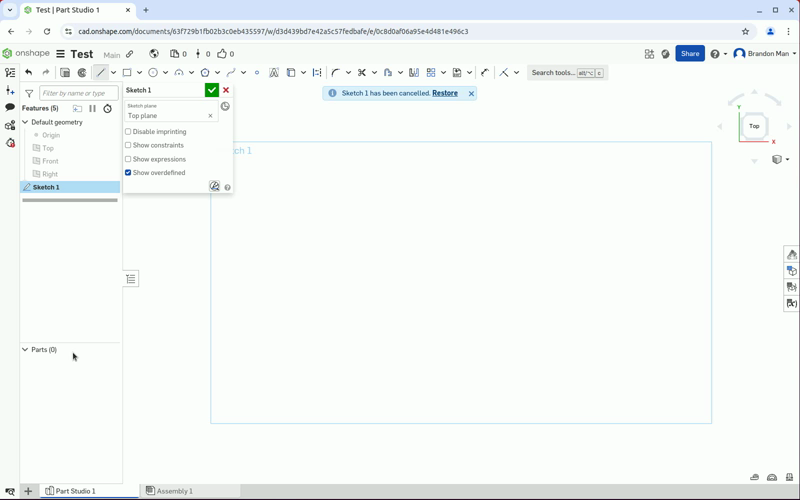
key_down(shift)
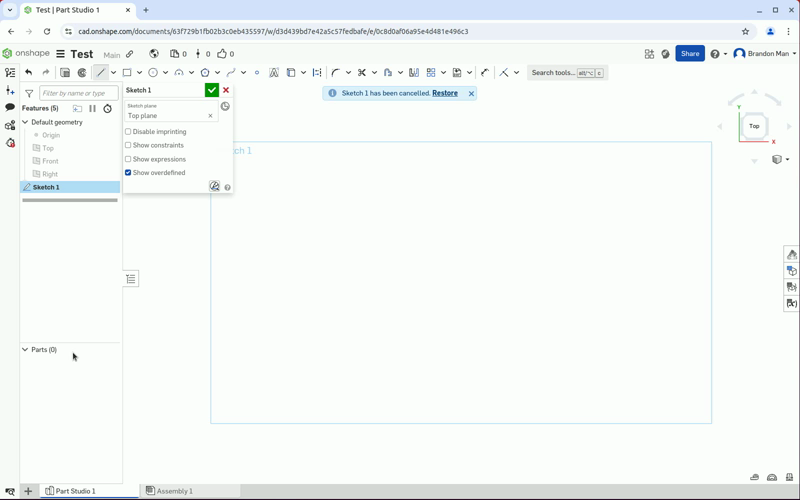
mouse_move(348, 319)
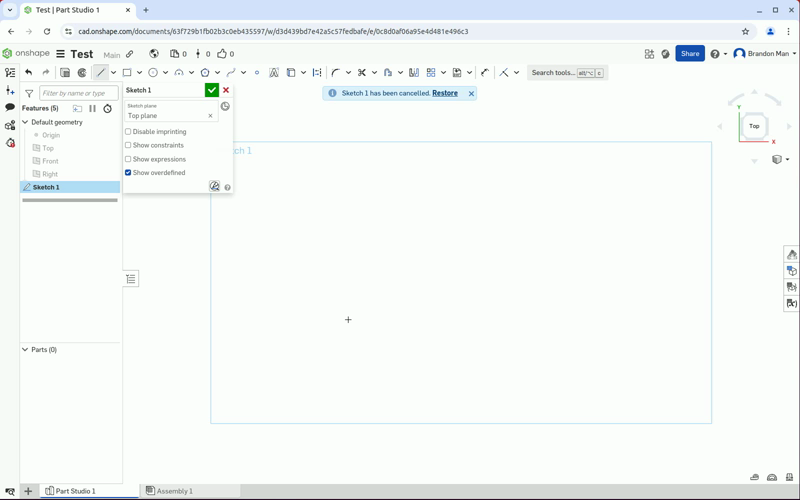
click(348, 319)
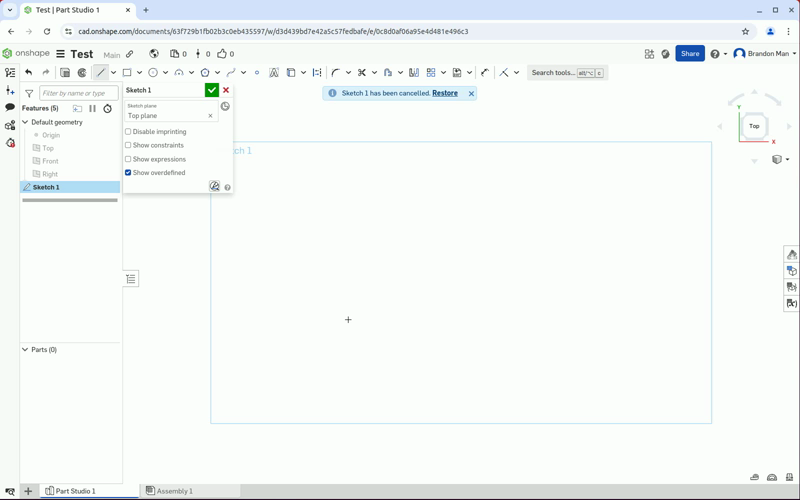
key_up(shift)
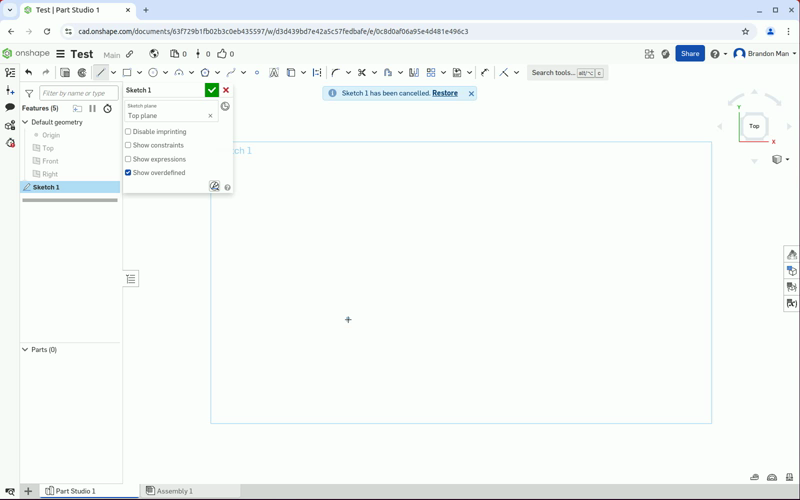
key_down(shift)
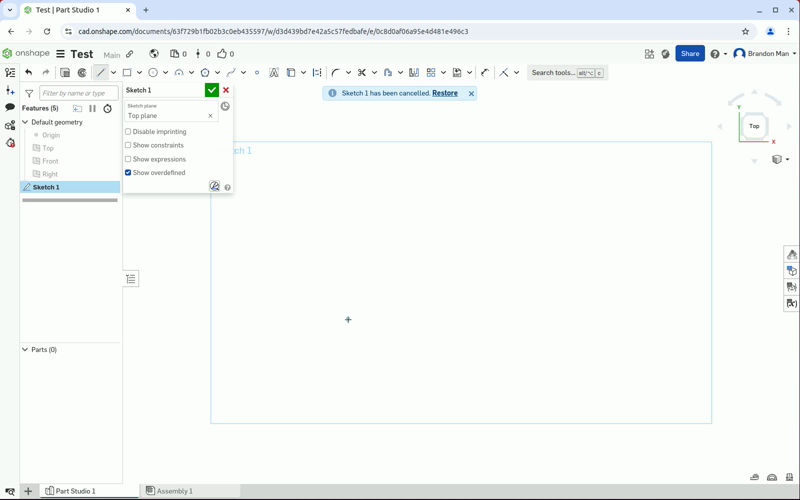
mouse_move(572, 319)
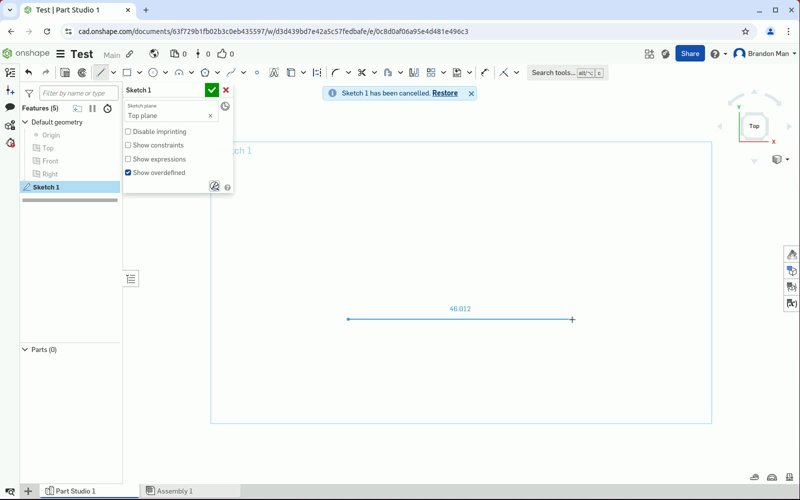
click(572, 319)
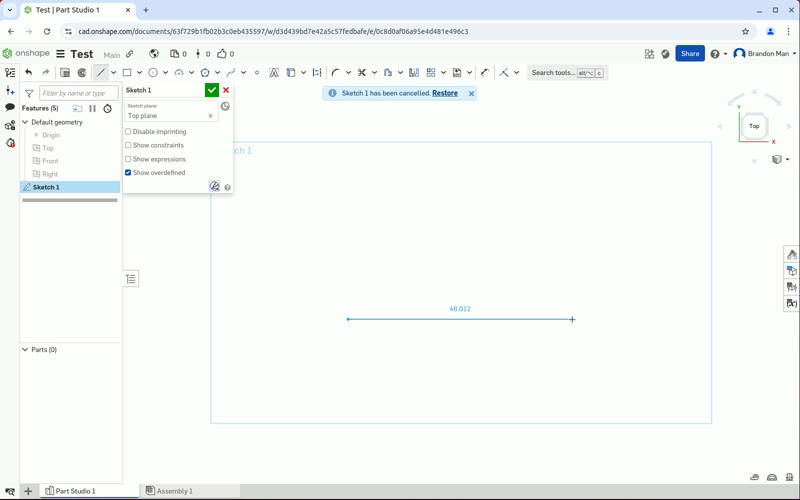
key_up(shift)
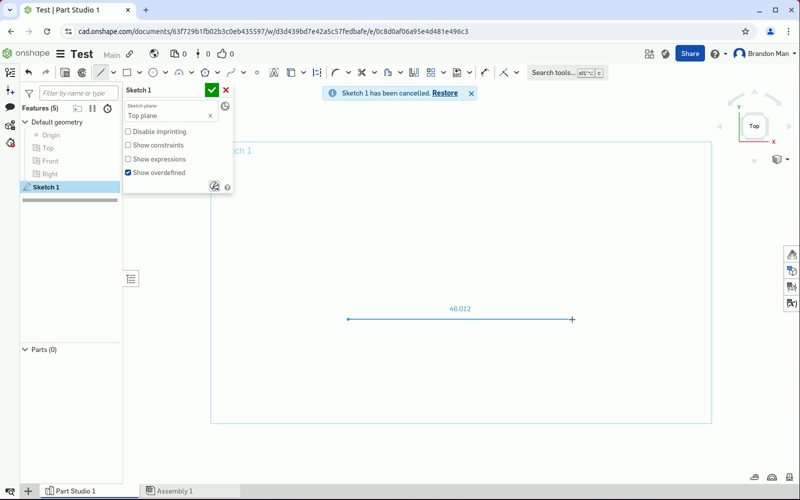
key_down(shift)
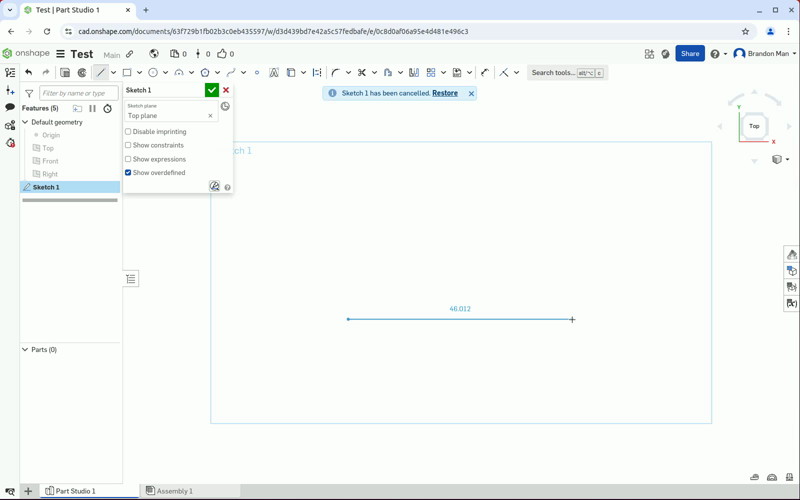
mouse_move(572, 246)
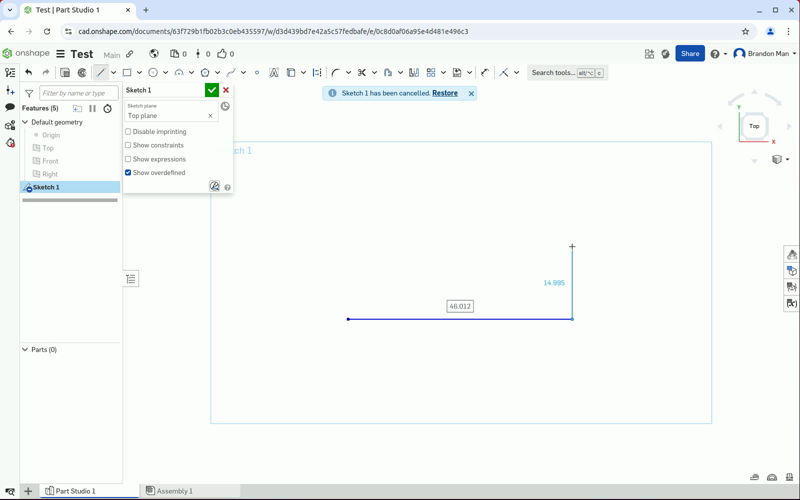
click(572, 246)
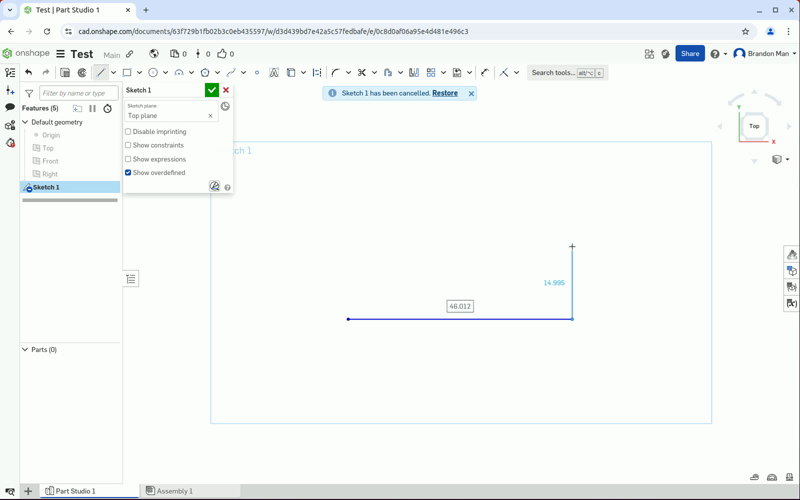
key_up(shift)
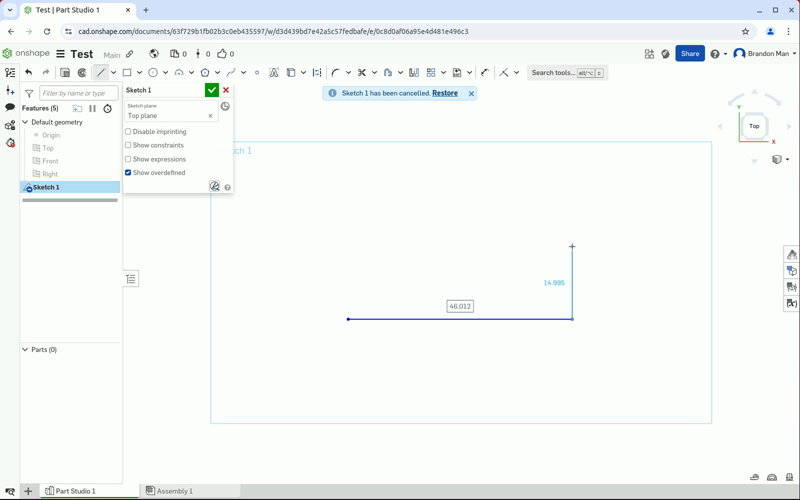
key_down(shift)
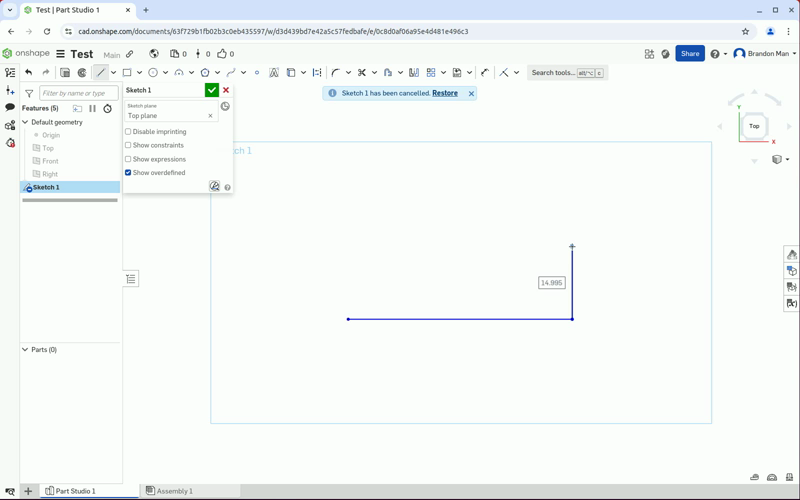
mouse_move(348, 246)
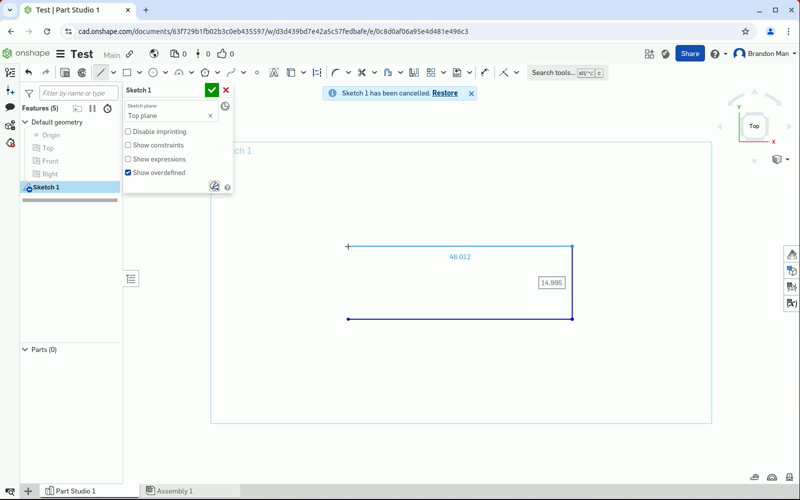
click(348, 246)
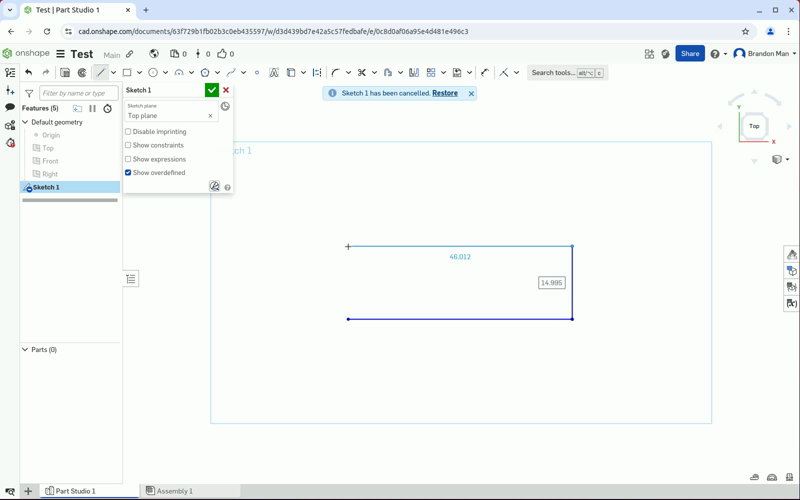
key_up(shift)
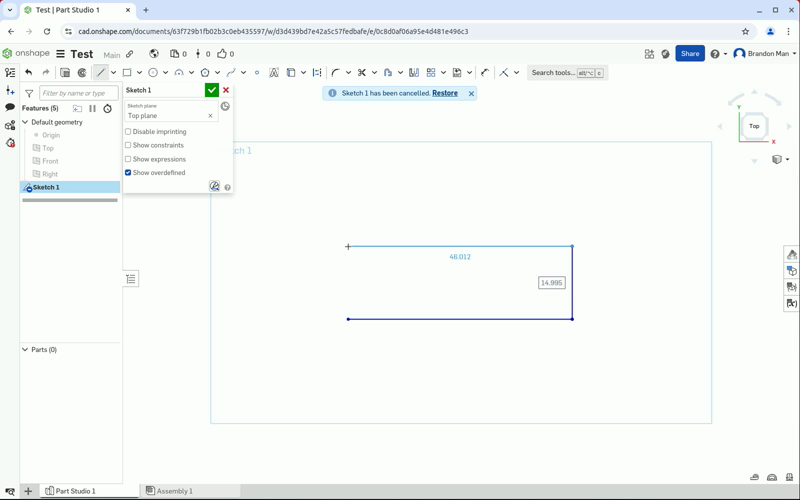
key_down(shift)
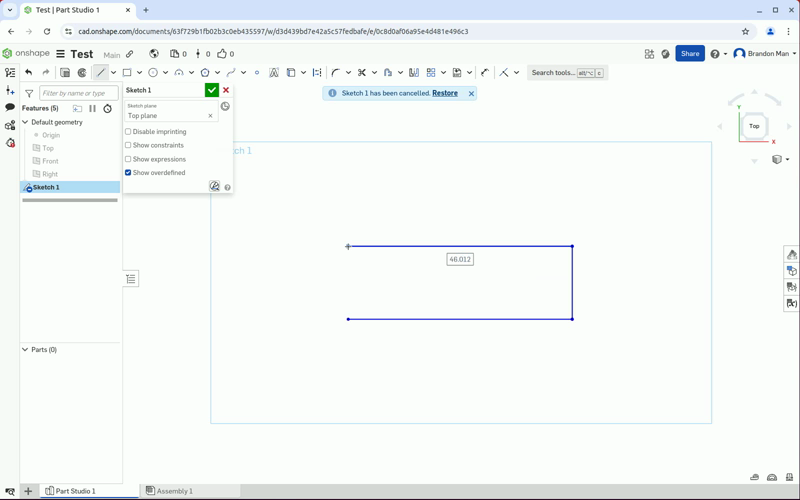
mouse_move(348, 319)
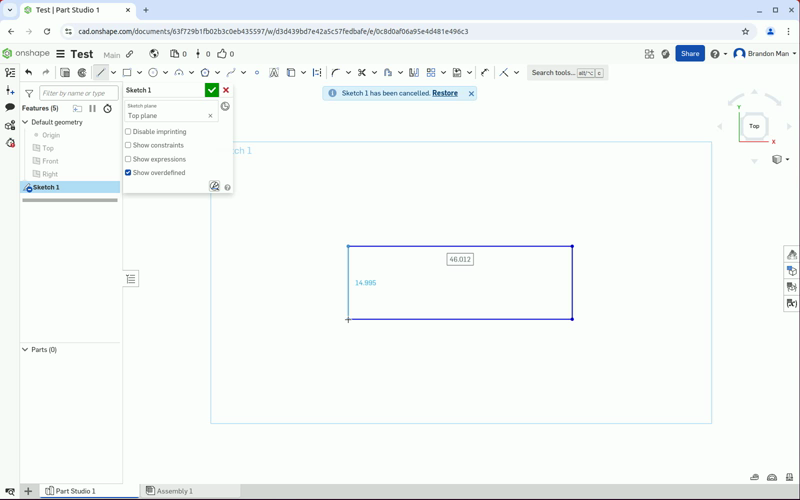
key_up(shift)
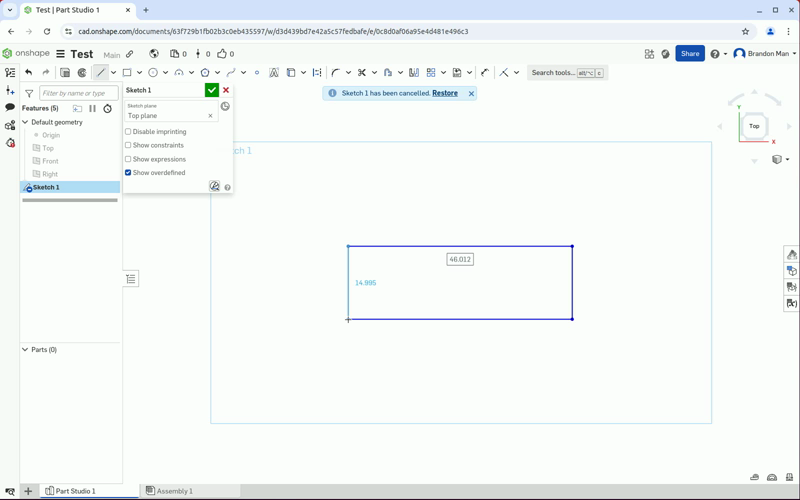
click(348, 319)
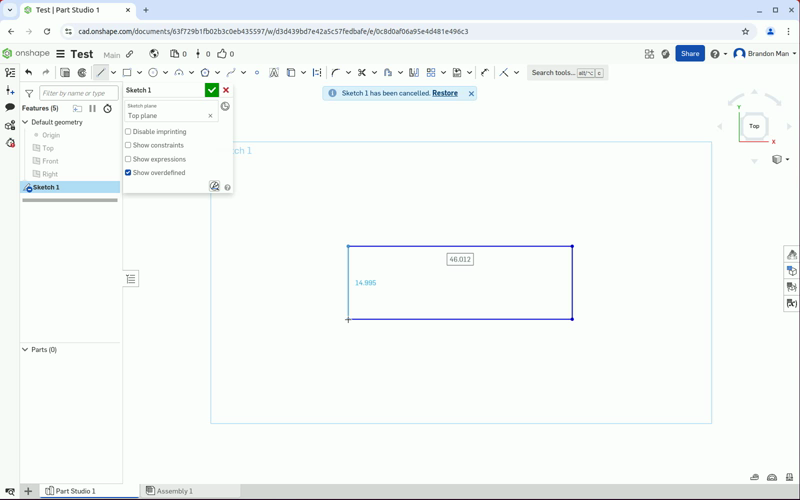
key(esc)
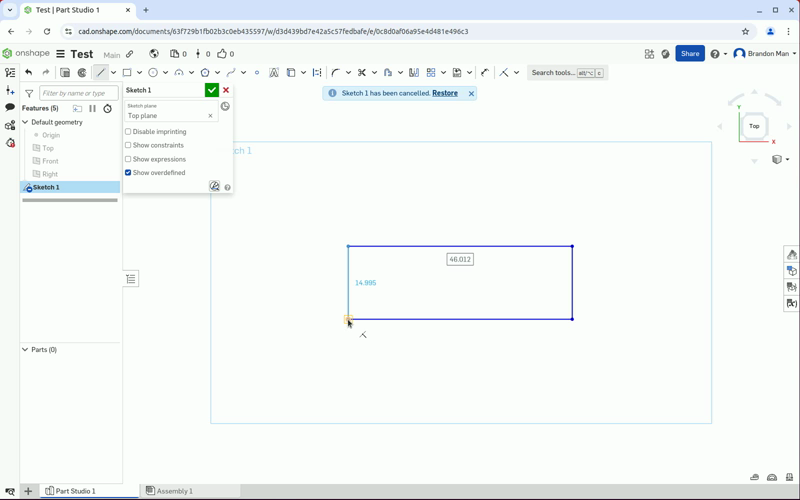
key(l)
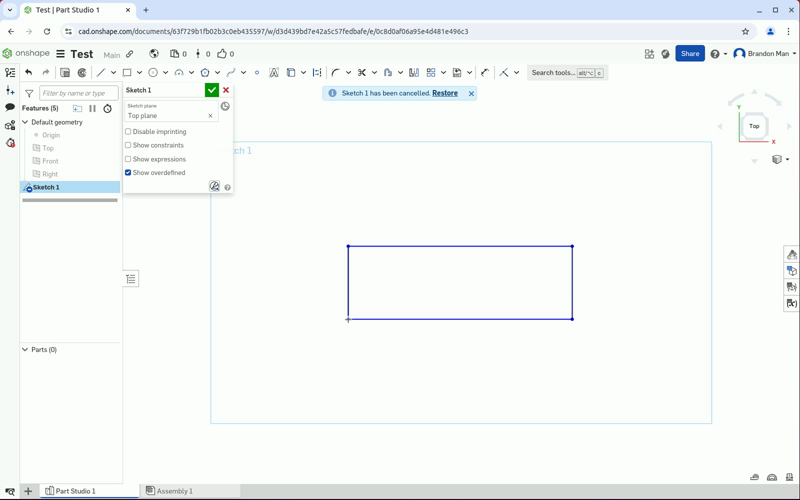
key_down(shift)
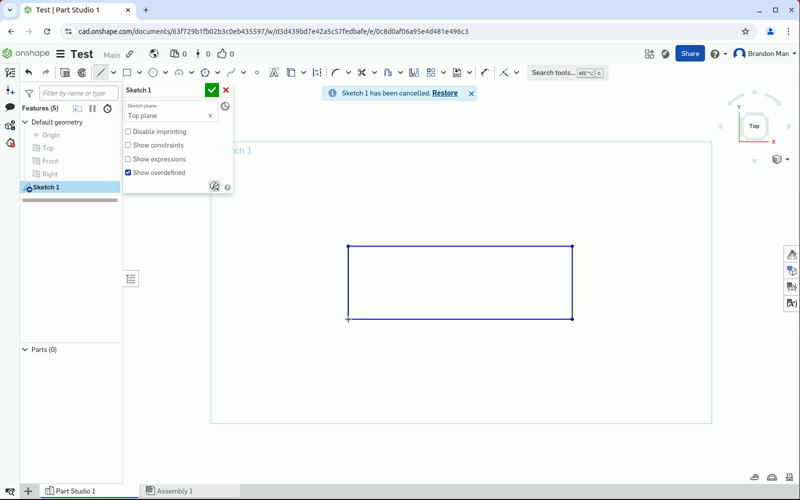
mouse_move(435, 314)
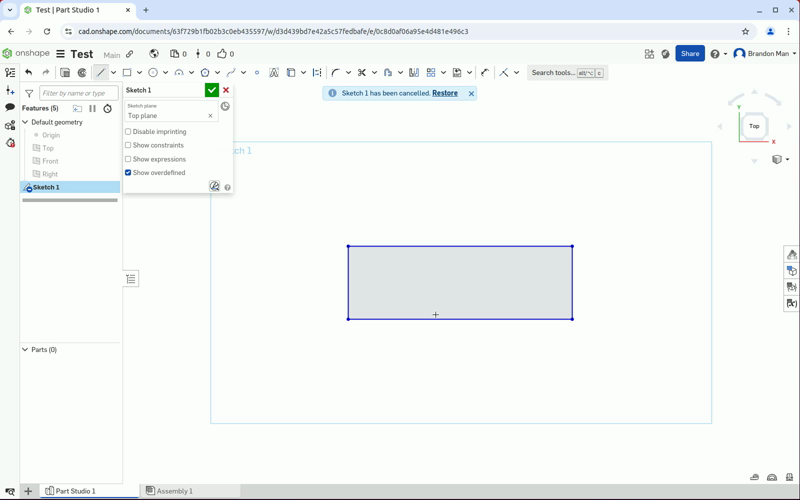
click(435, 314)
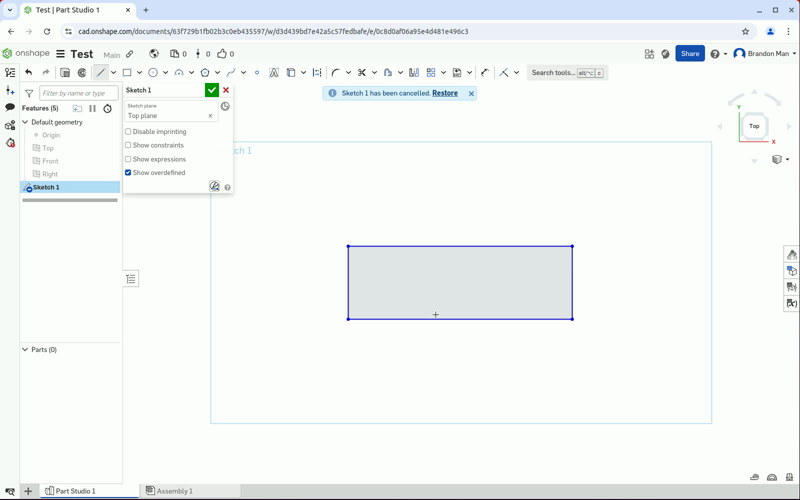
key_up(shift)
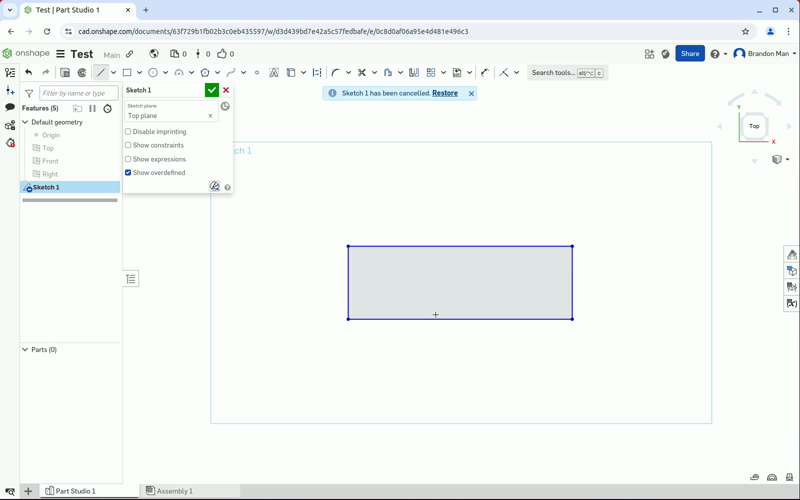
key_down(shift)
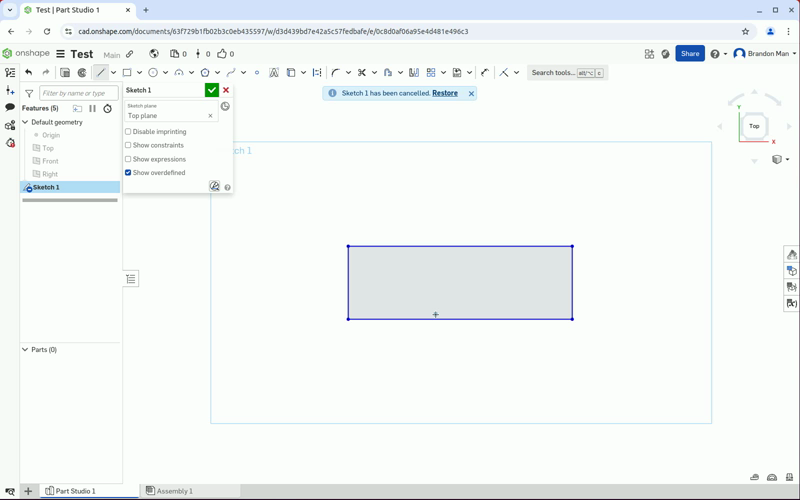
mouse_move(510, 314)
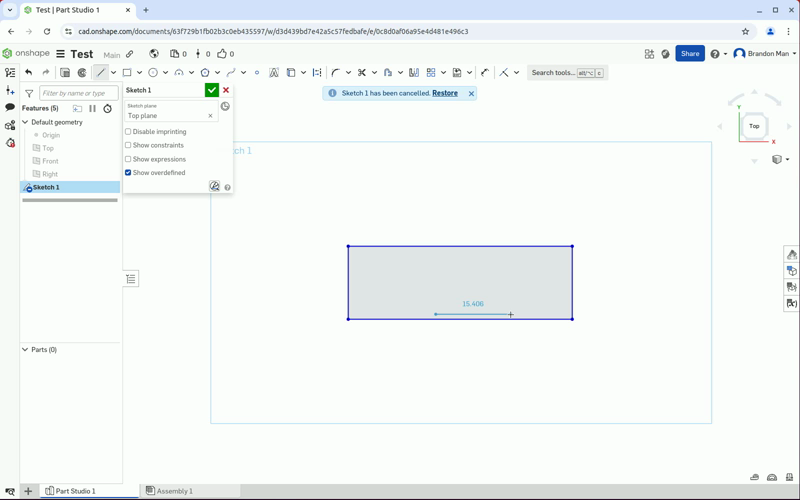
click(510, 314)
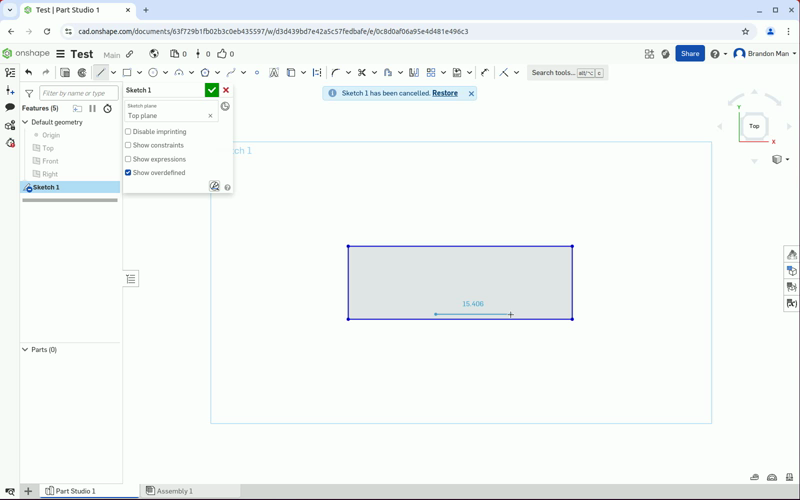
key_up(shift)
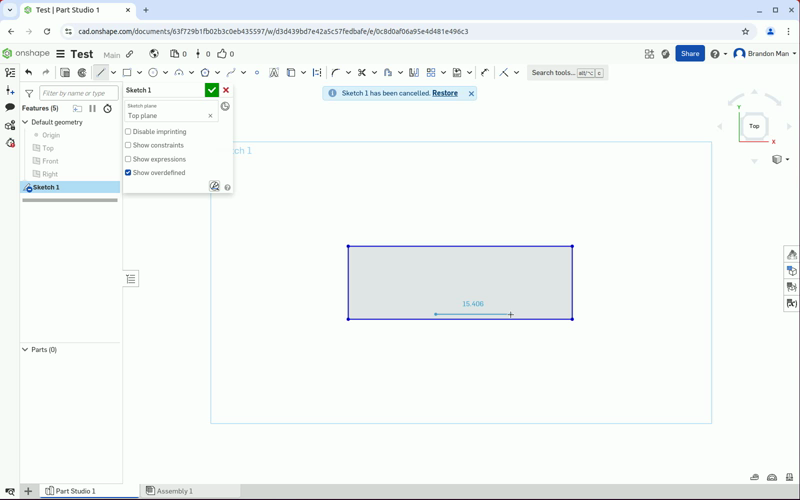
key_down(shift)
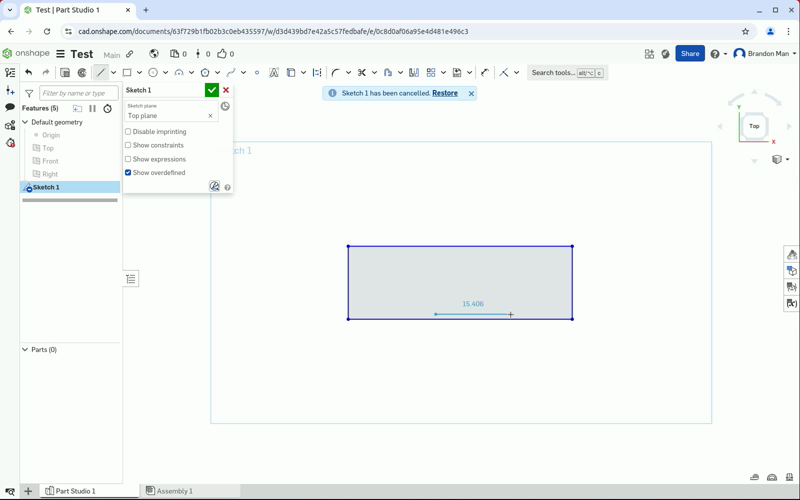
mouse_move(540, 314)
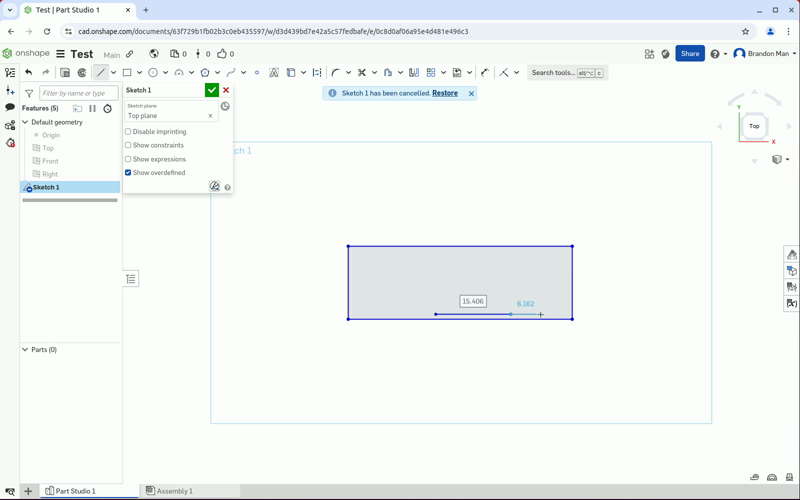
mouse_move(510, 260)
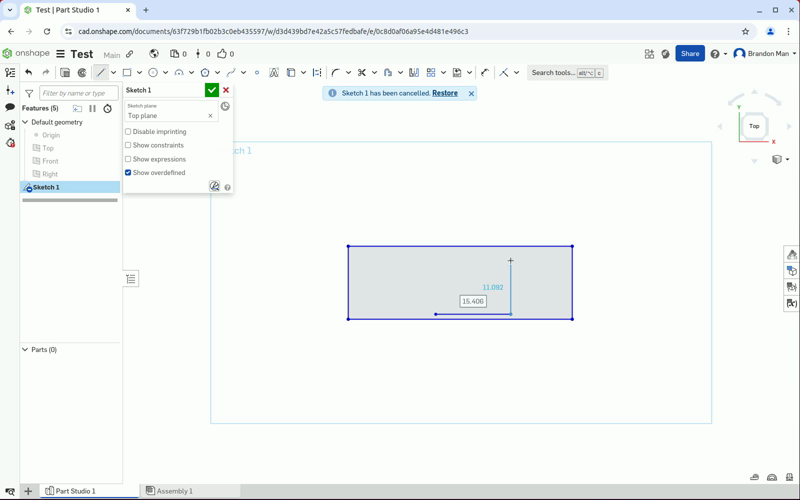
click(510, 260)
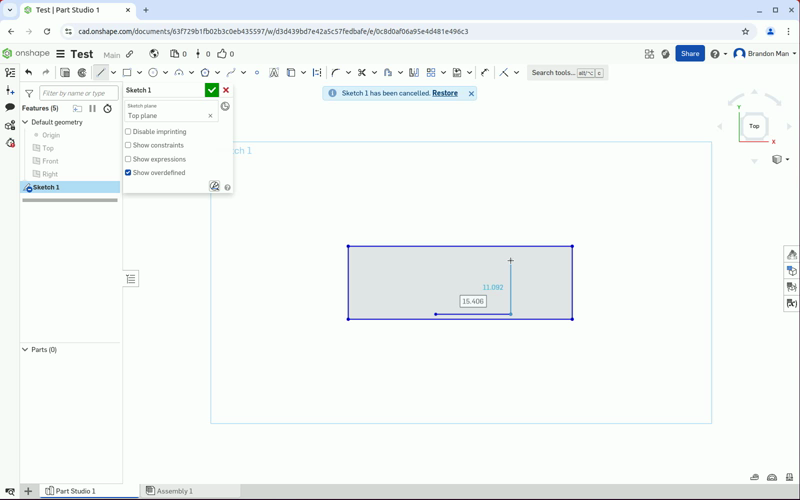
key_up(shift)
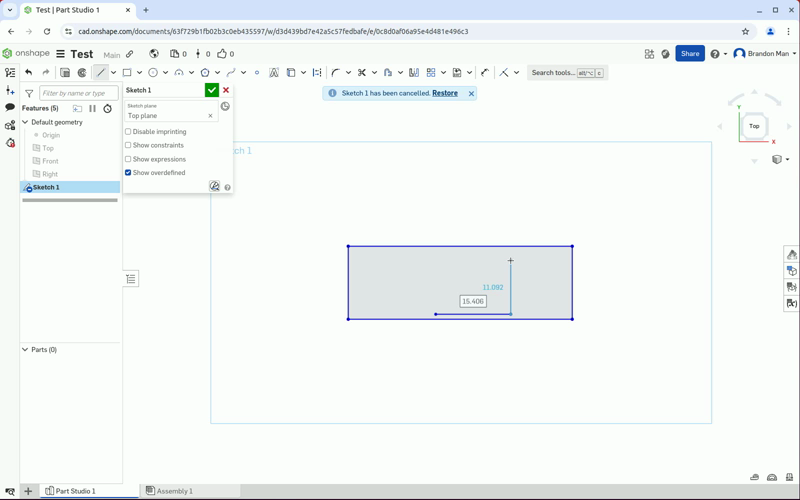
key_down(shift)
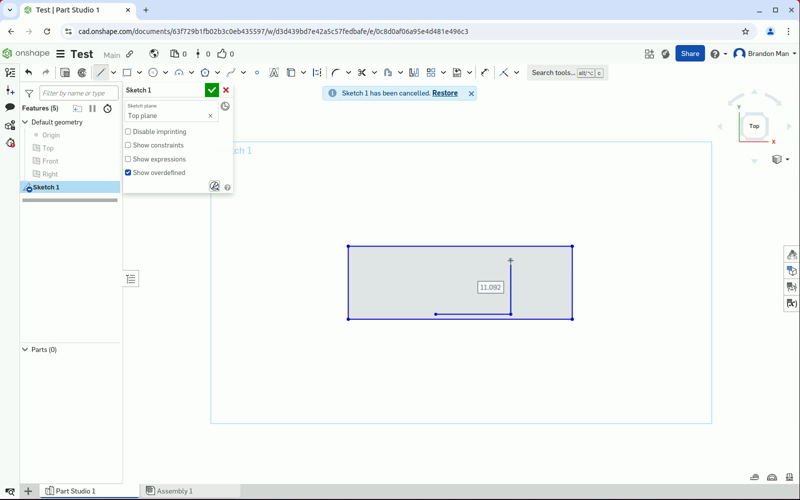
mouse_move(435, 260)
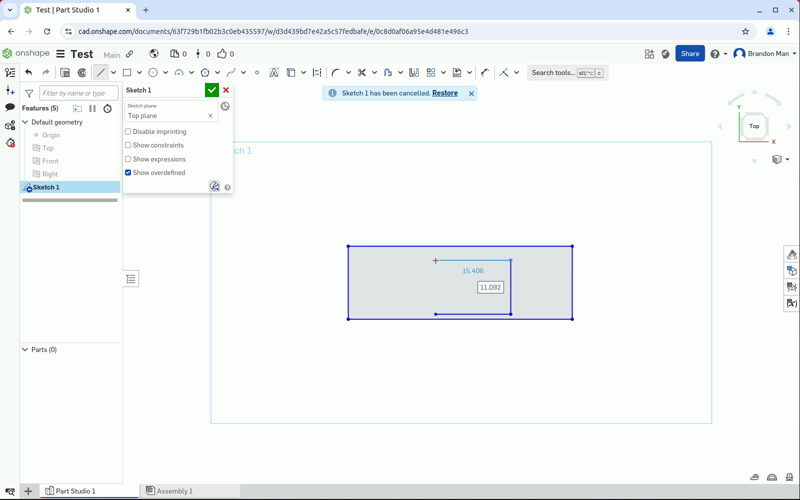
click(435, 260)
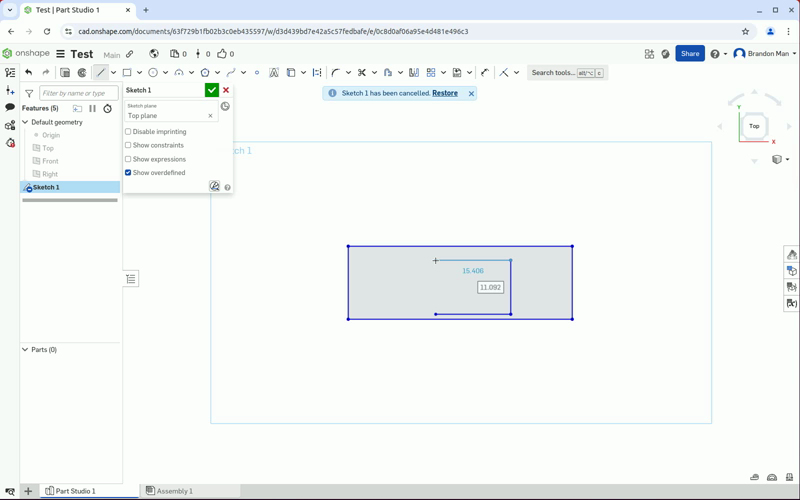
key_up(shift)
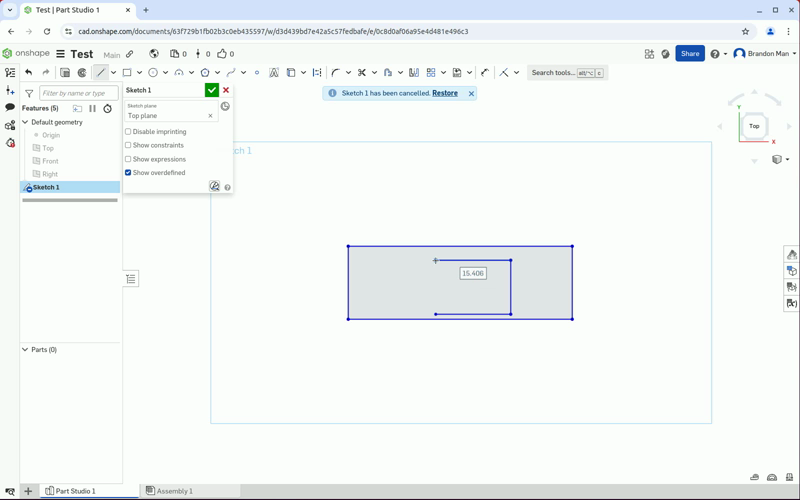
mouse_move(465, 260)
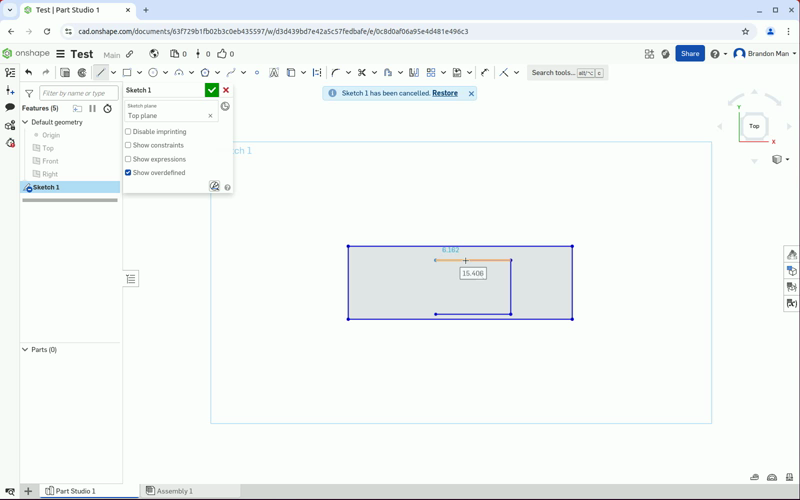
key_down(shift)
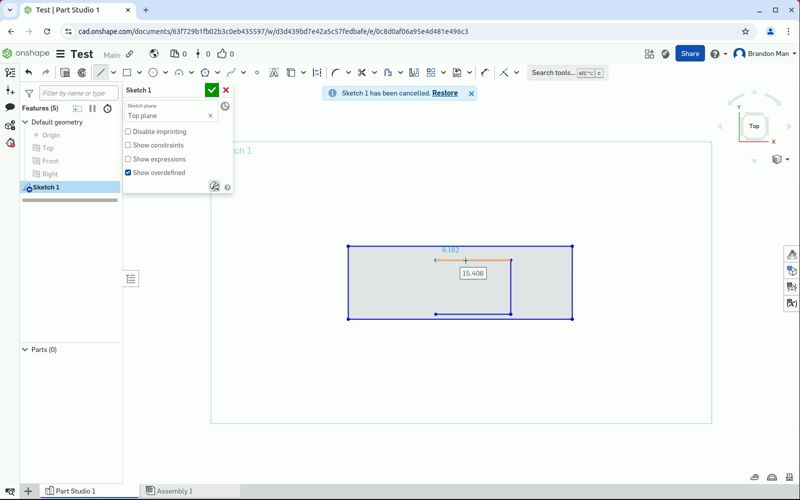
mouse_move(435, 314)
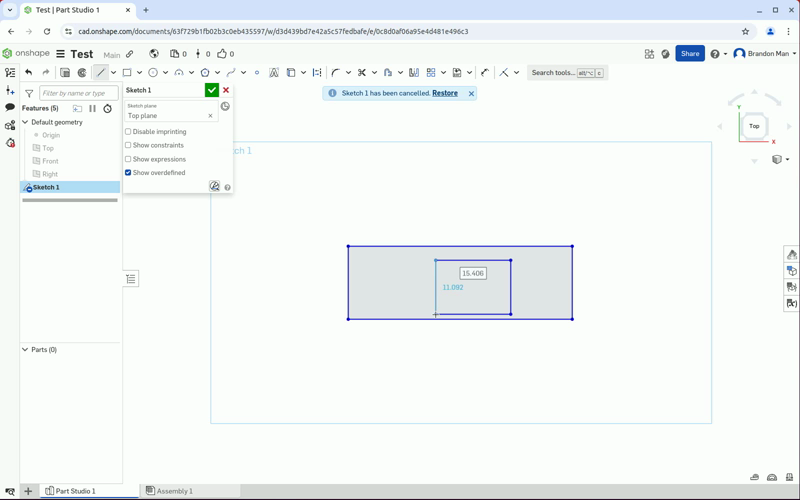
key_up(shift)
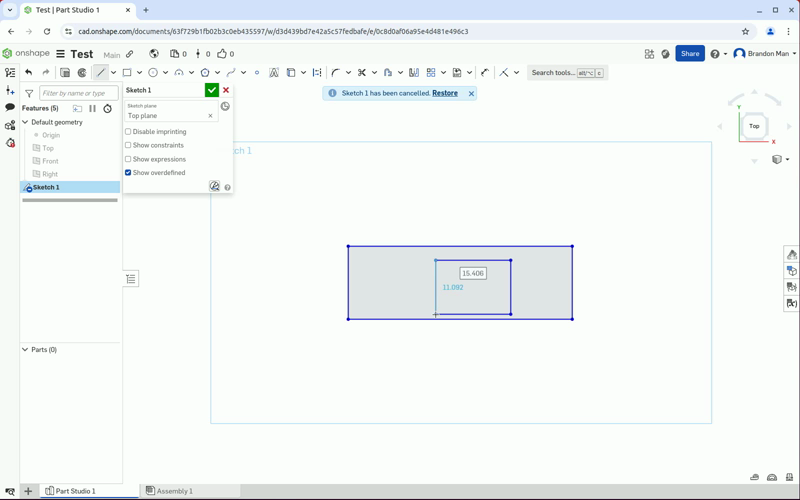
click(435, 314)
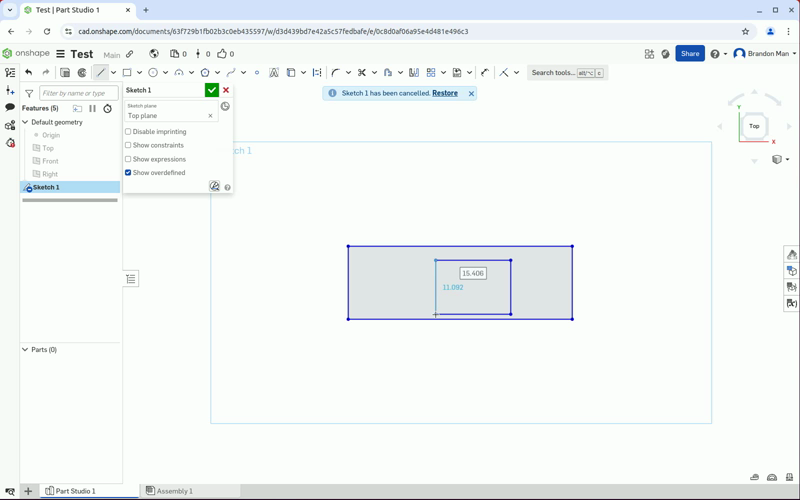
key(esc)
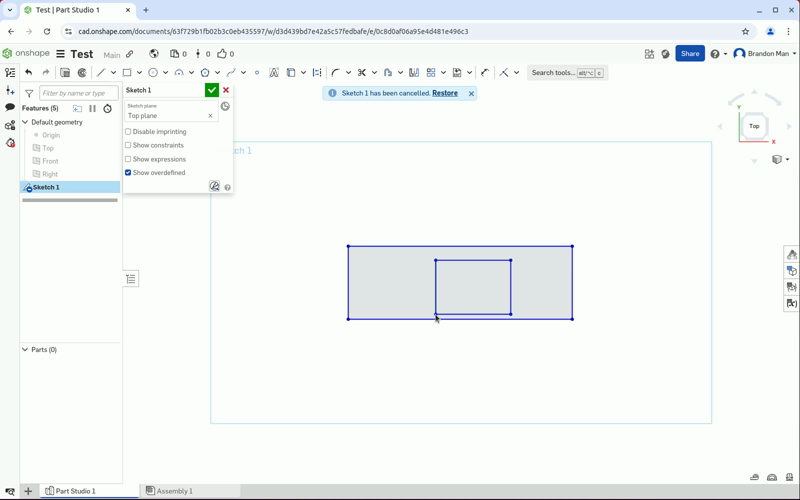
mouse_move(413, 302)
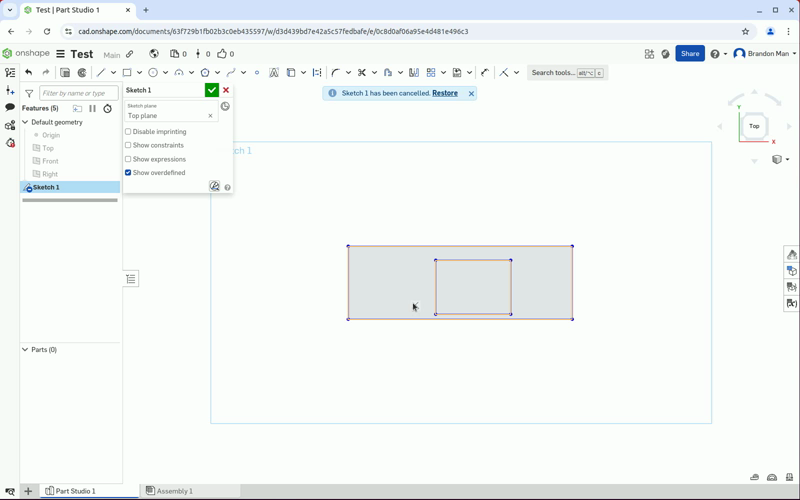
click(413, 302)
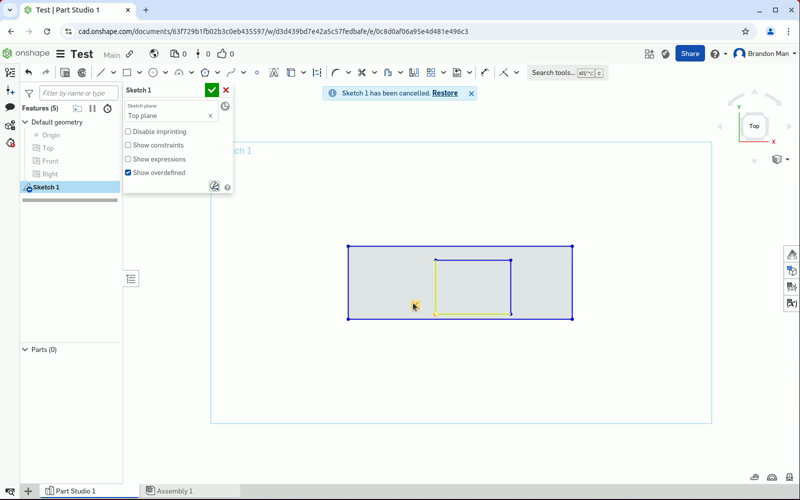
mouse_move(73, 352)
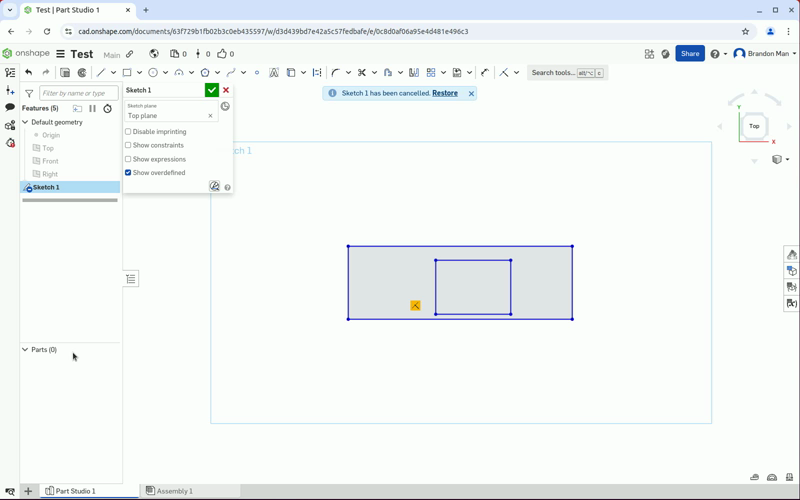
key(shift+y)
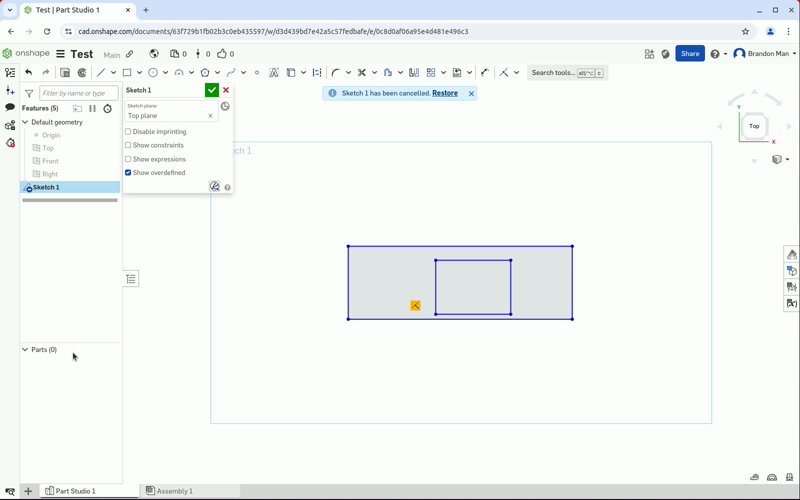
key(shift+e)
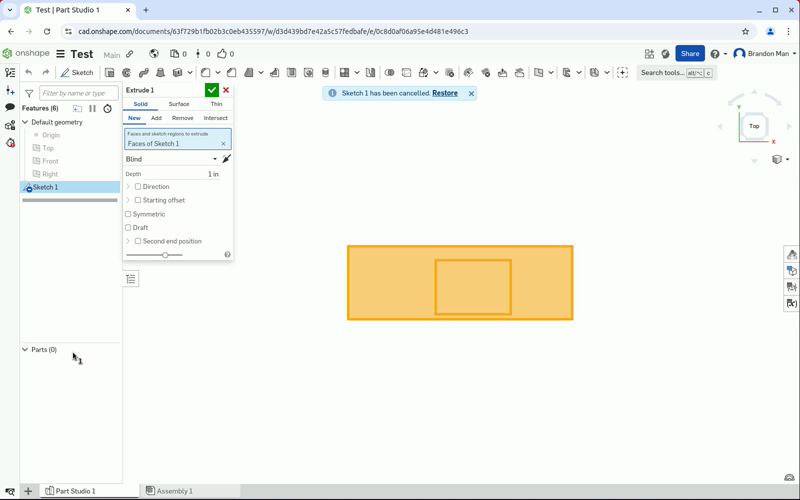
mouse_move(143, 106)
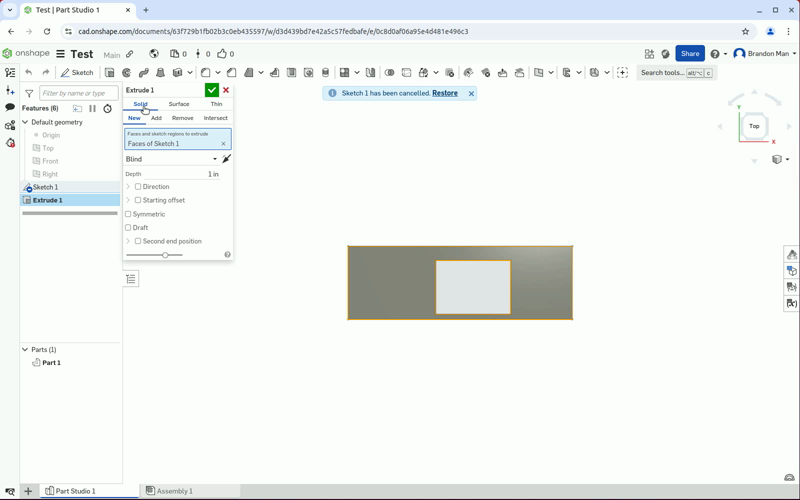
click(143, 106)
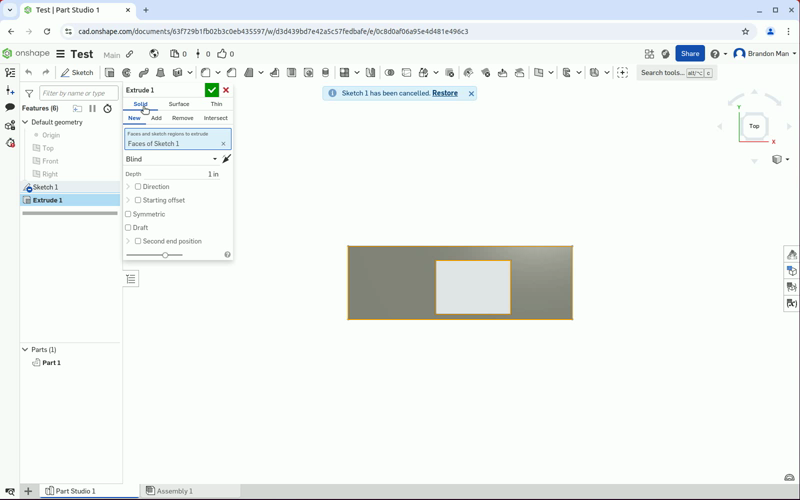
mouse_move(137, 120)
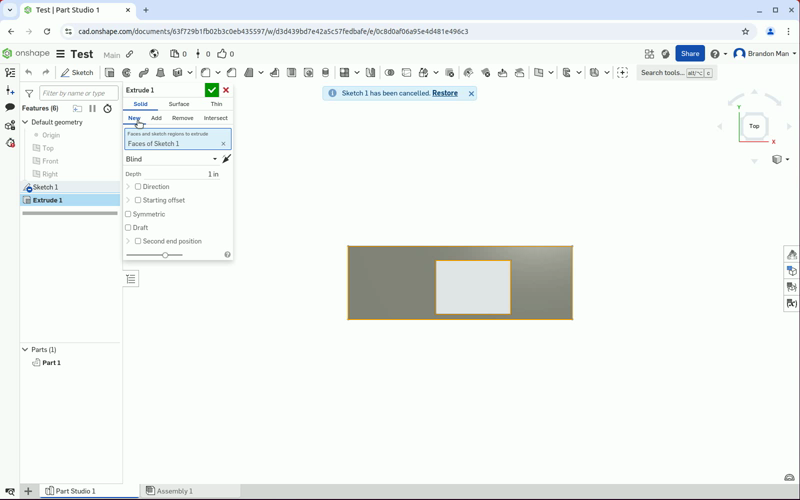
click(137, 120)
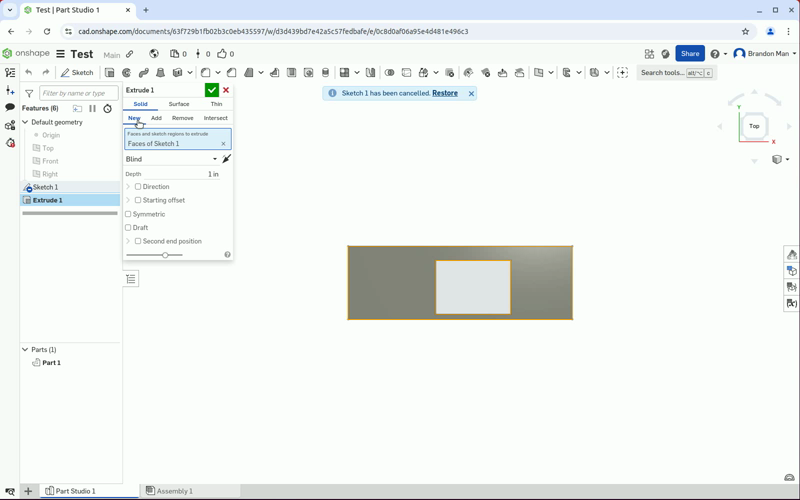
key(tab, 4)
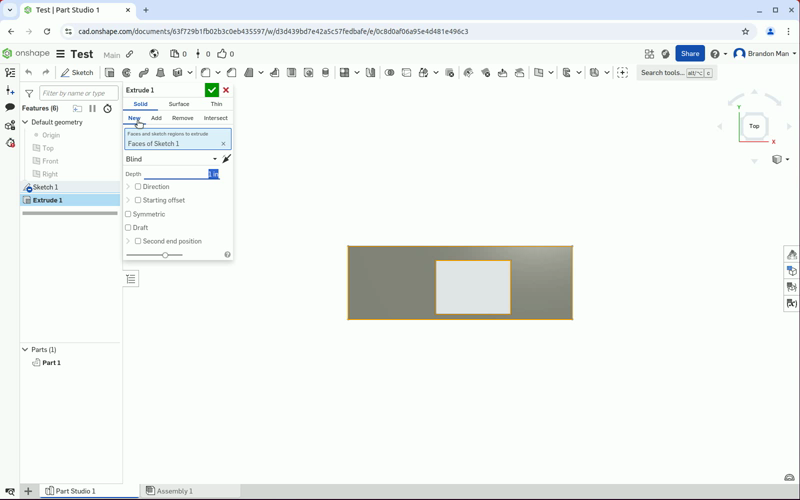
text(6.499)
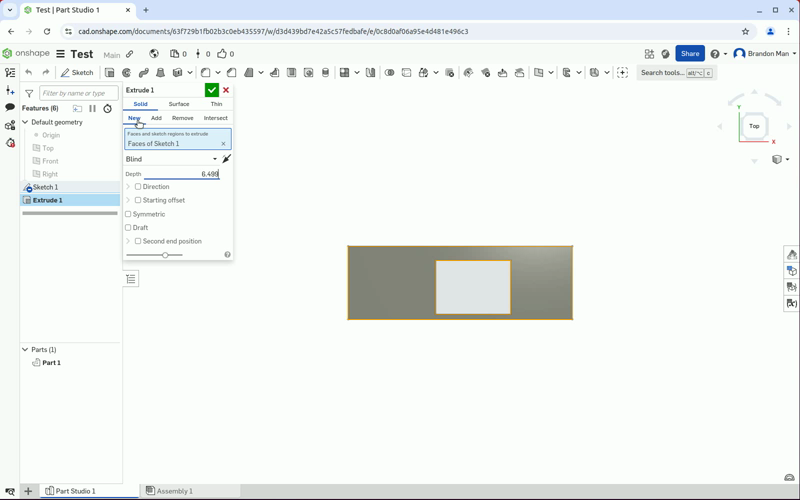
key(enter)
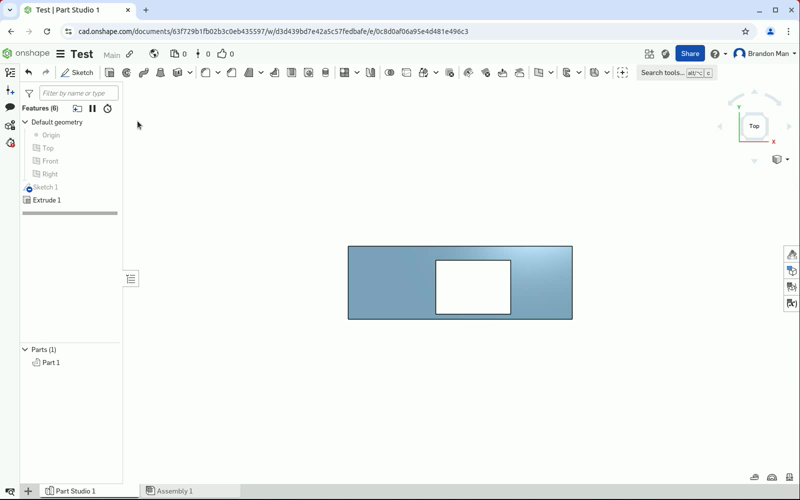
key(shift+h)
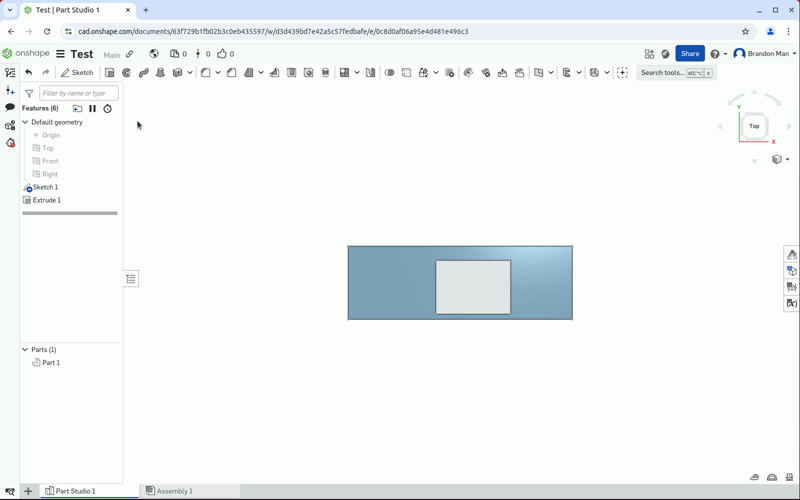
key(shift+h)
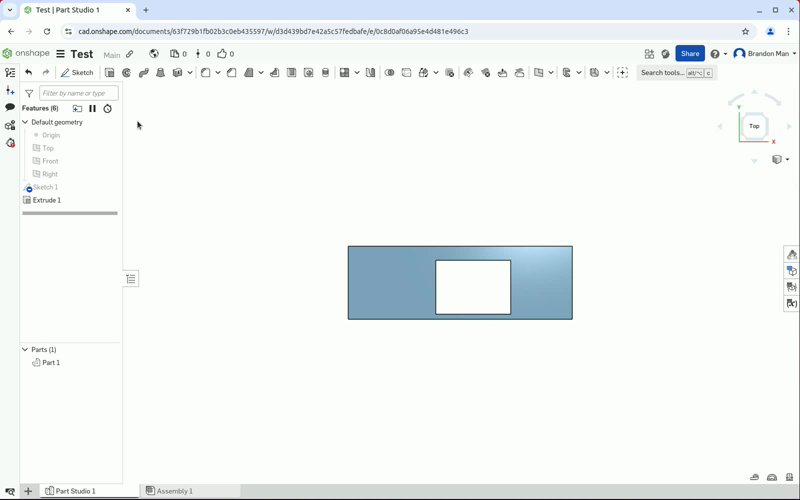
mouse_move(73, 189)
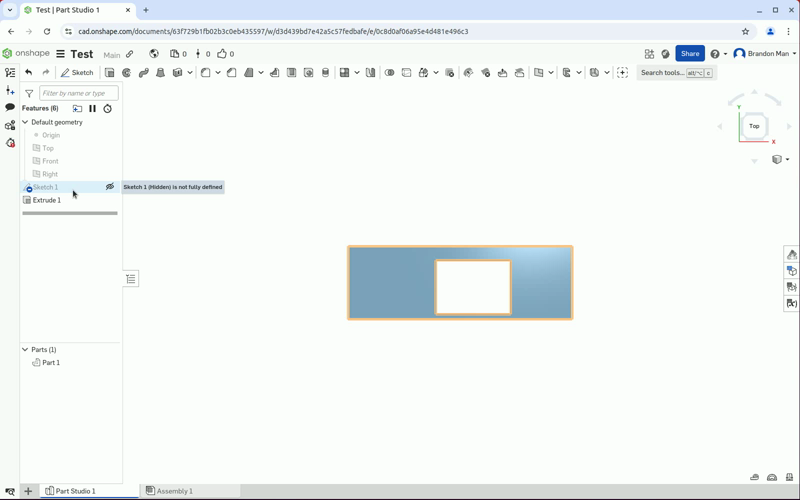
click(73, 189)
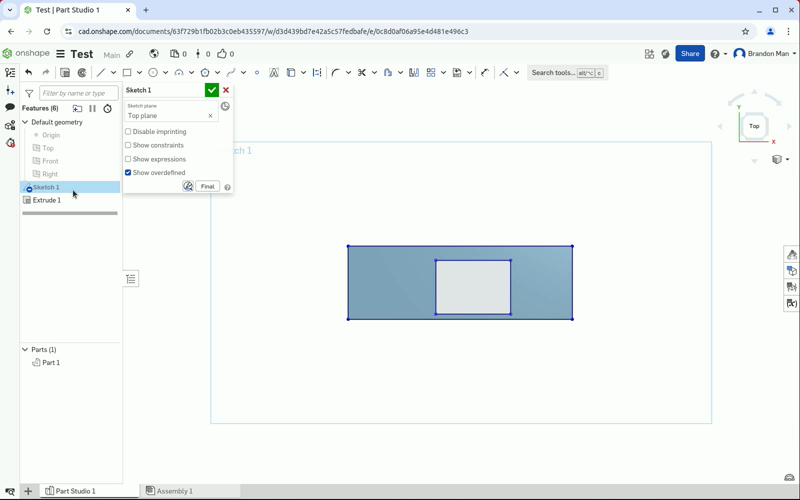
mouse_move(229, 92)
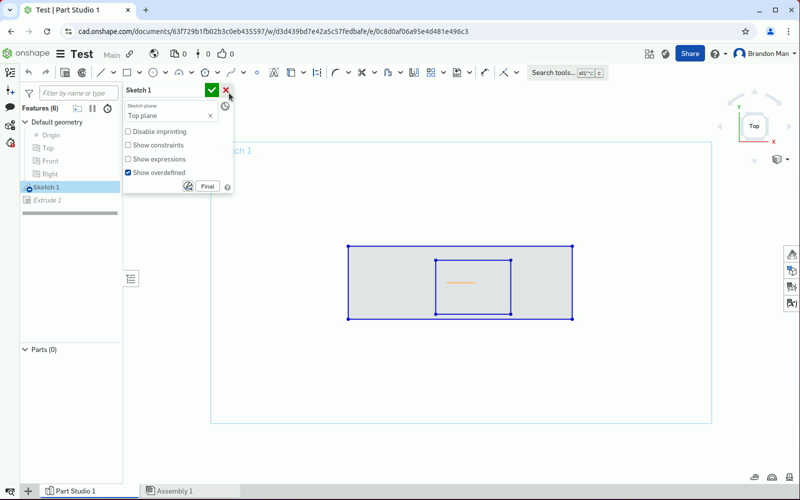
click(229, 92)
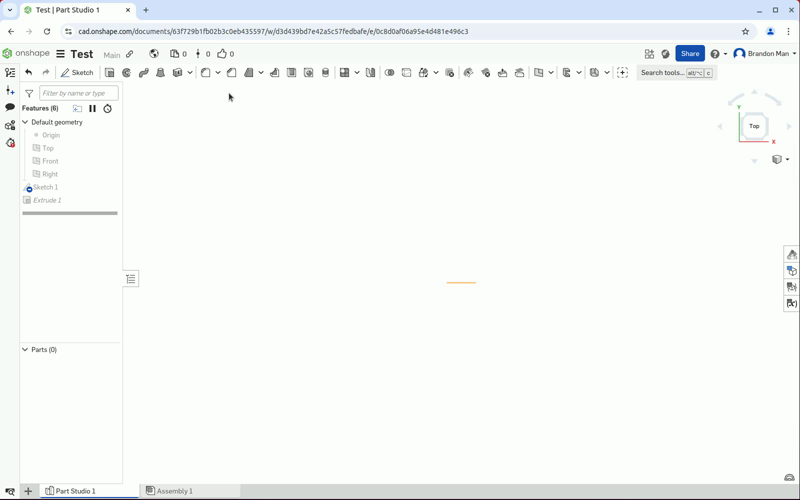
mouse_move(73, 352)
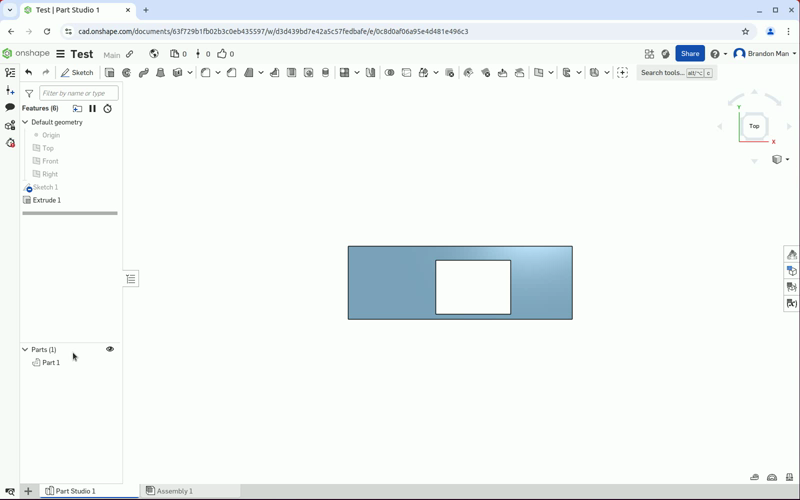
key(y)
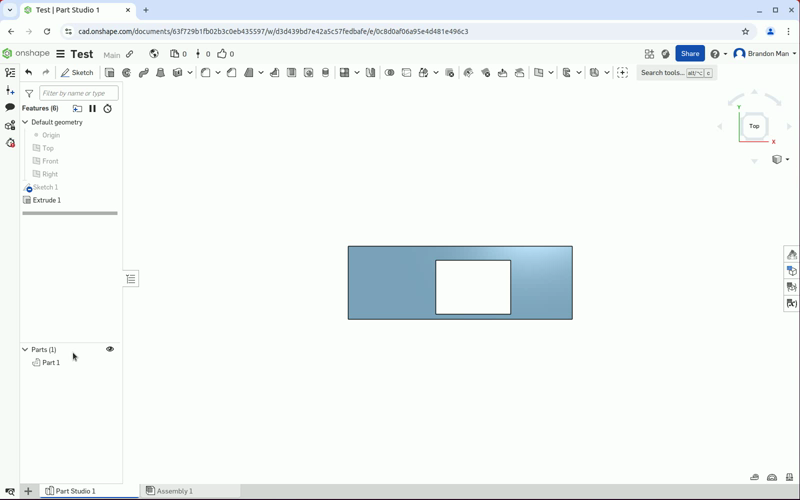
key(shift+p)
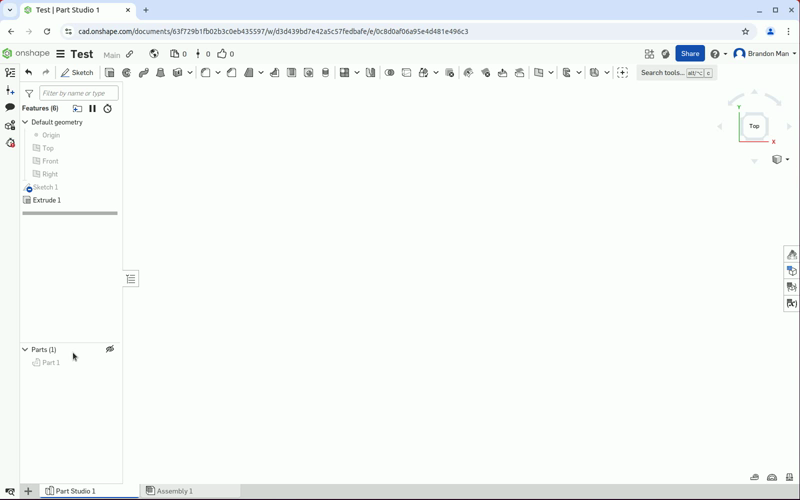
key(space)
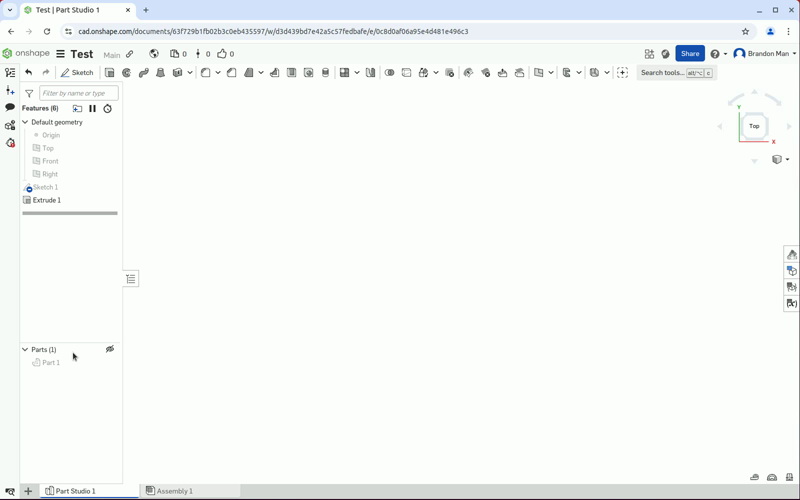
key_down(shift)
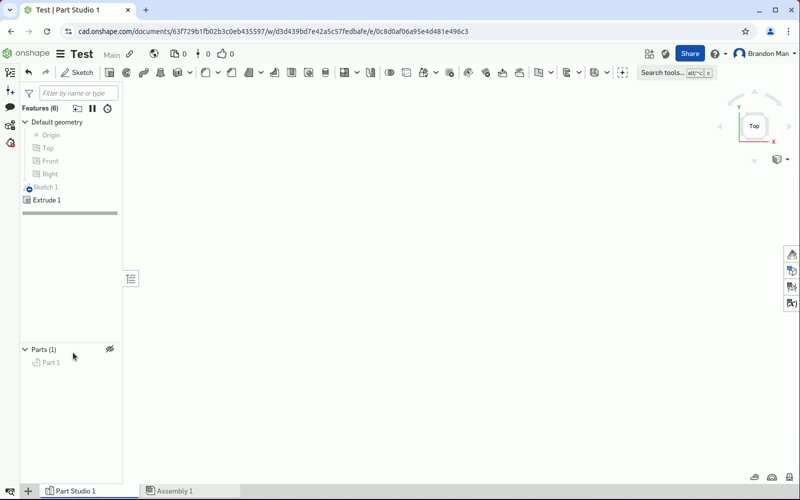
key(up)
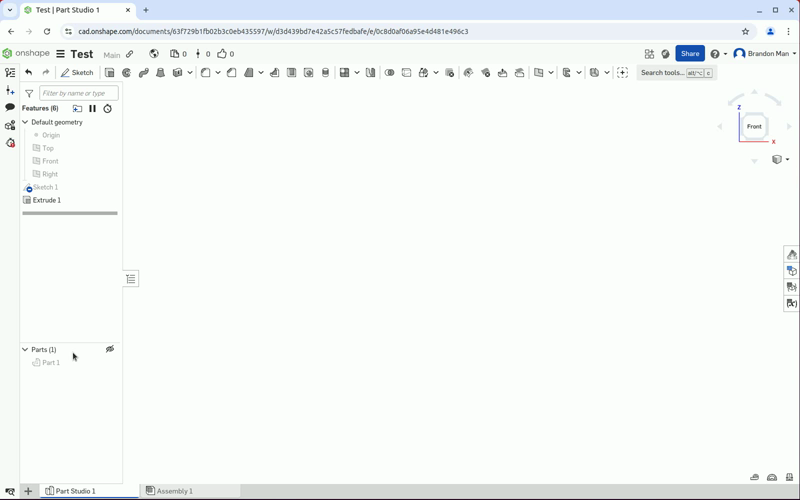
key_up(shift)
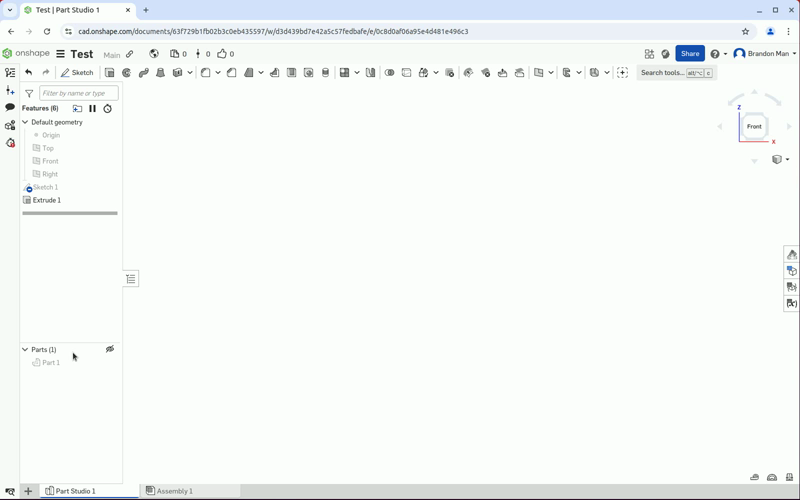
key(space)
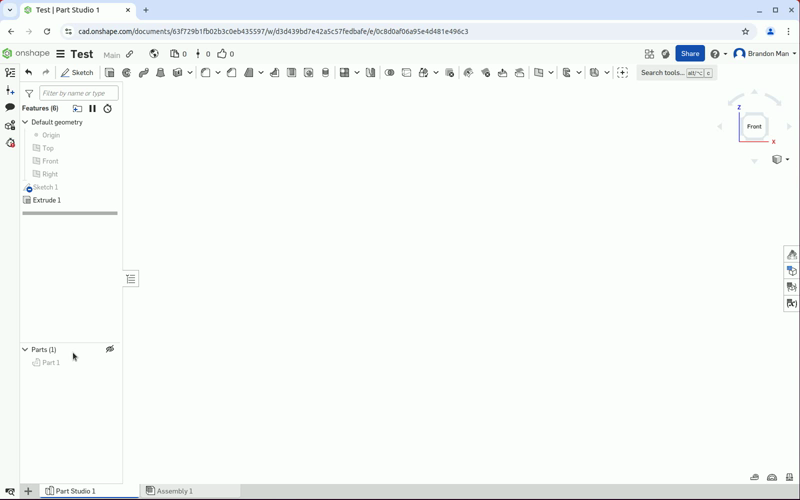
key_down(shift)
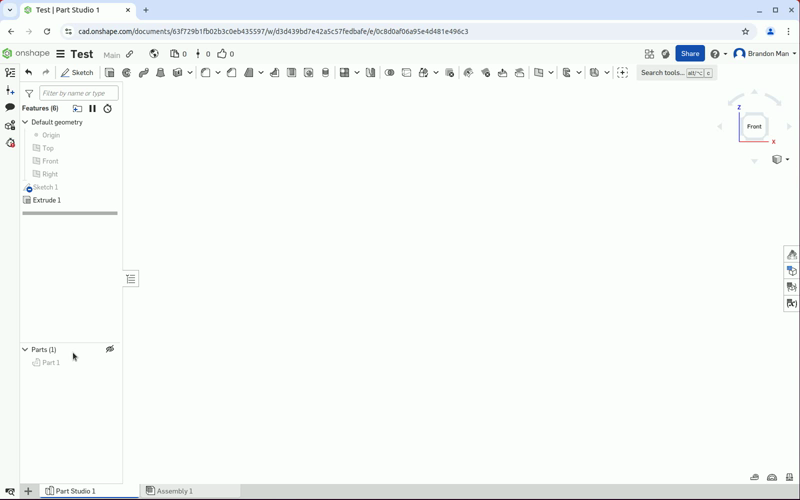
key(left)
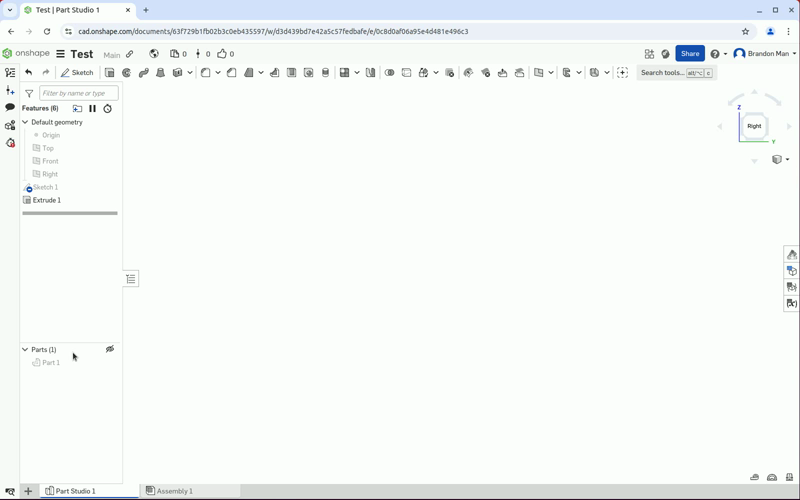
key_up(shift)
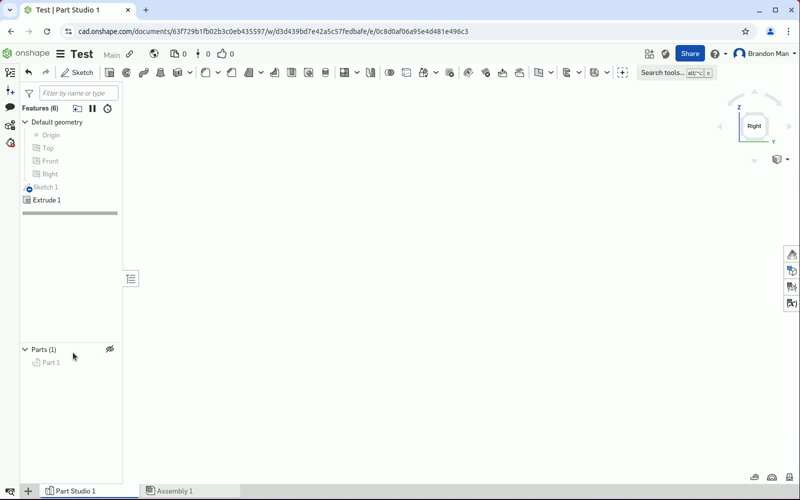
mouse_move(73, 352)
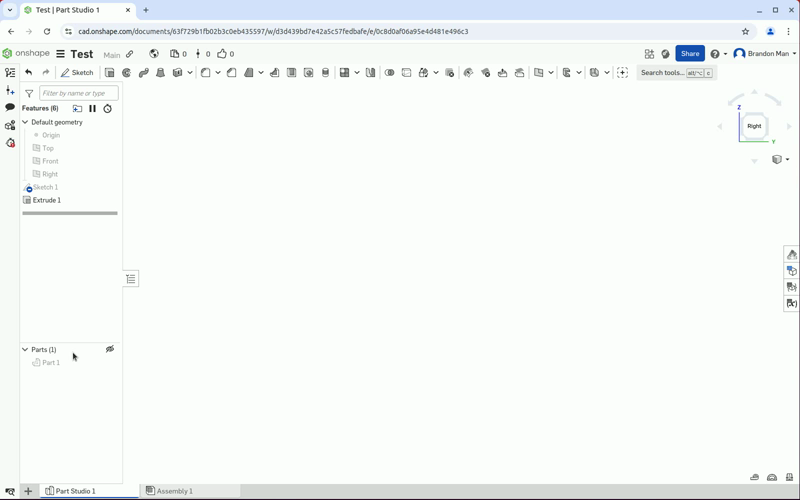
key(shift+y)
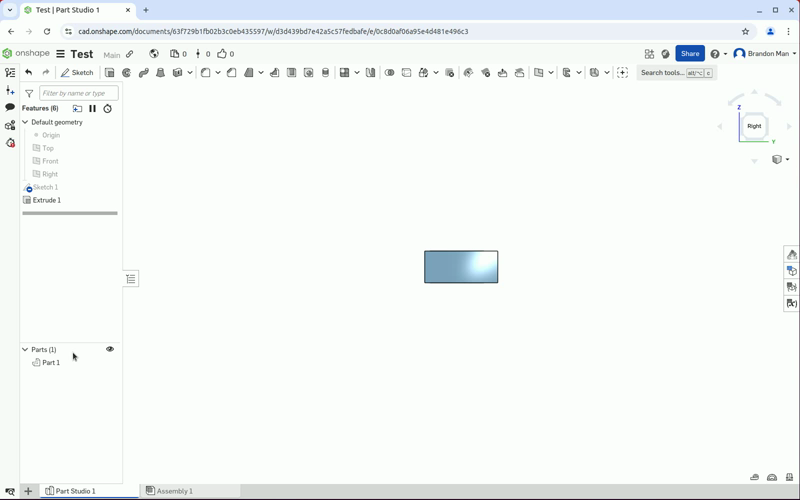
mouse_move(541, 75)
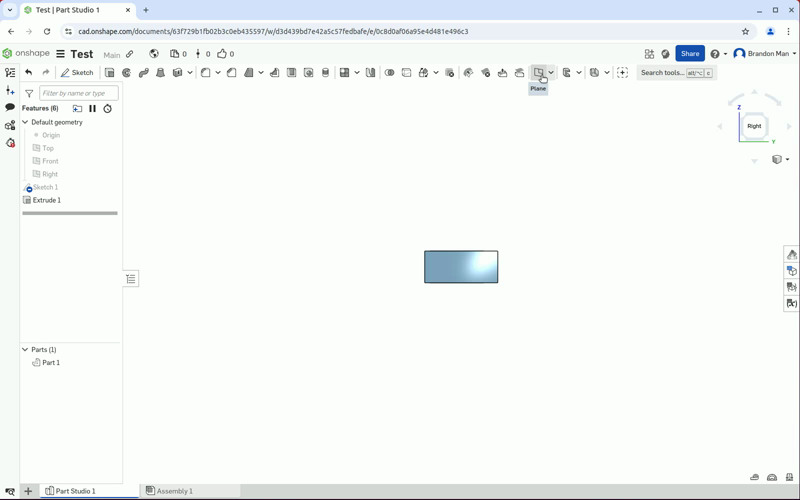
click(541, 75)
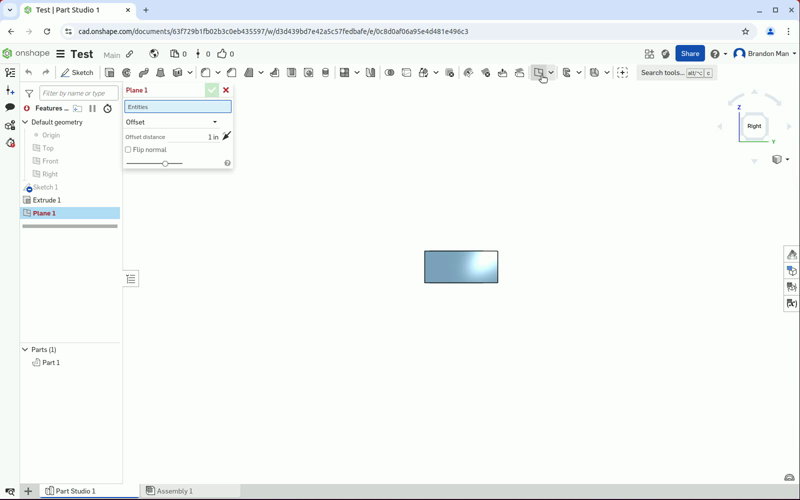
mouse_move(73, 176)
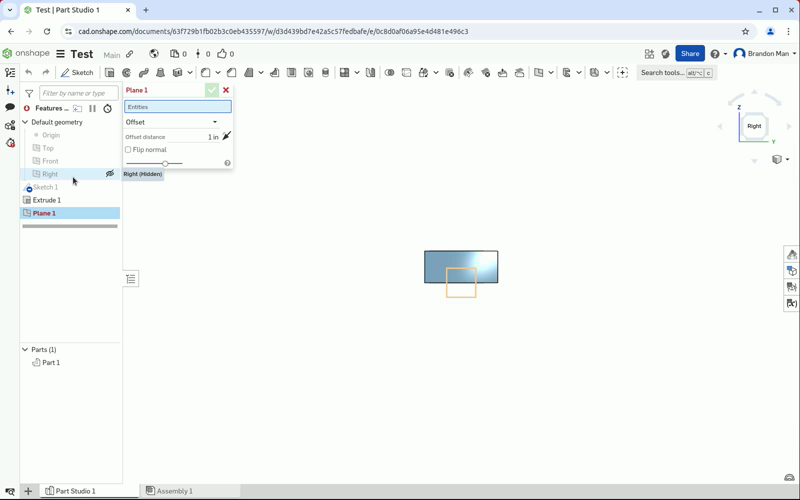
click(73, 176)
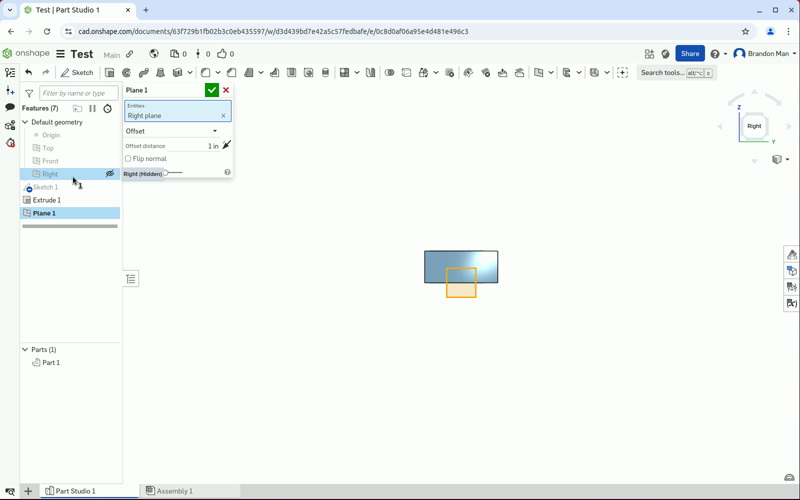
key(tab, 2)
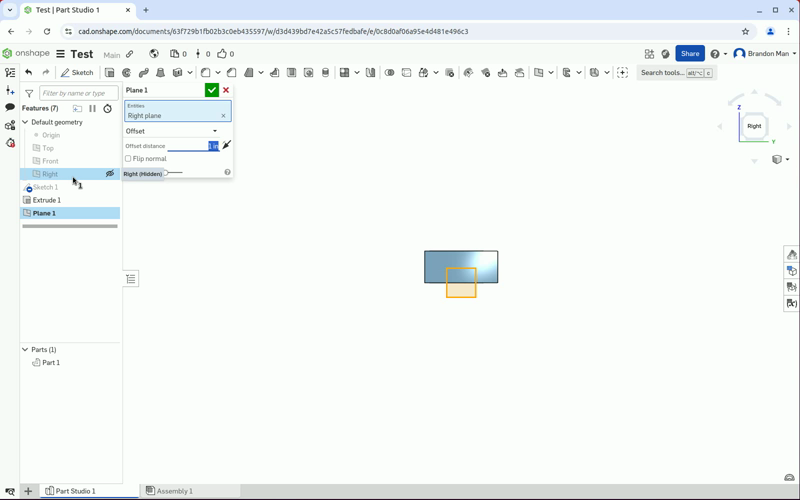
text(23.108)
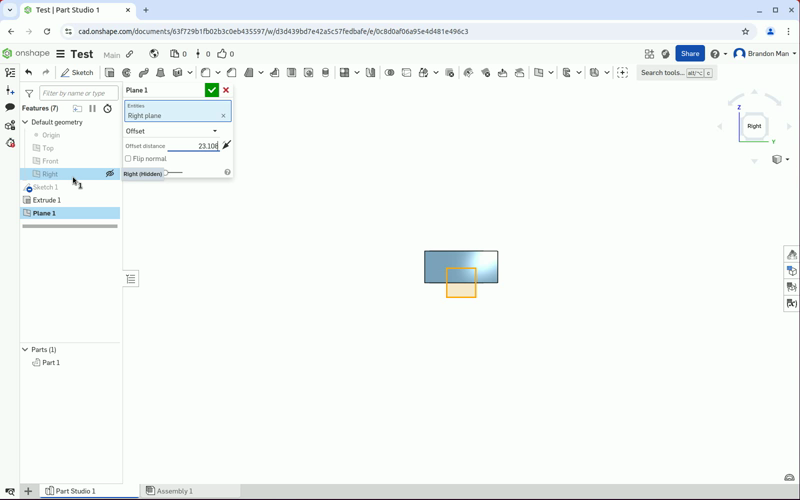
key(enter, 2)
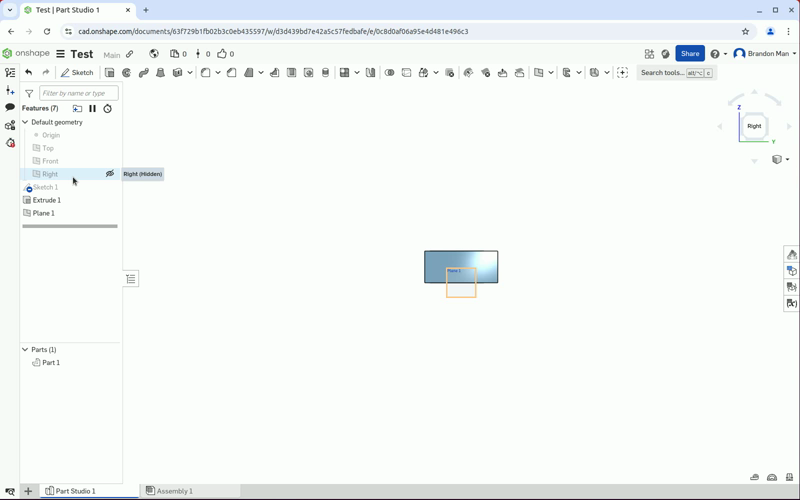
key(shift+s)
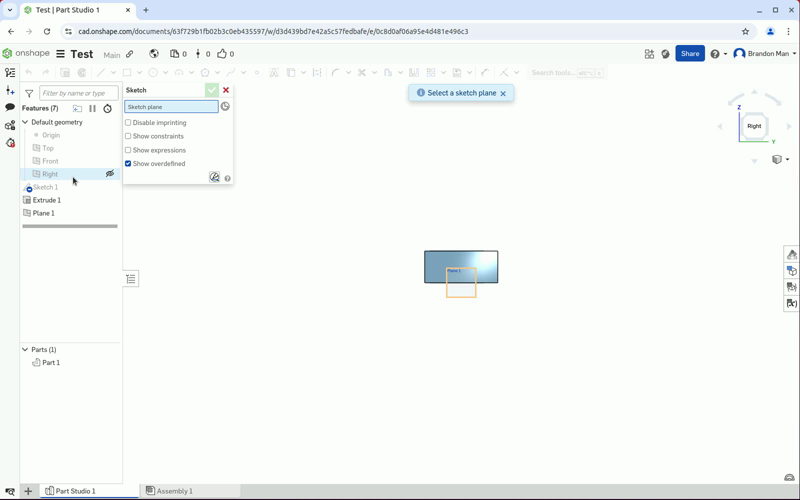
mouse_move(73, 215)
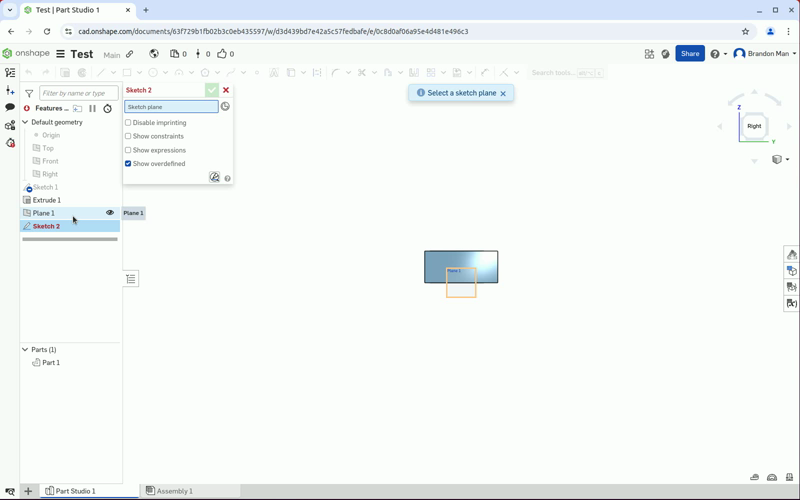
click(73, 215)
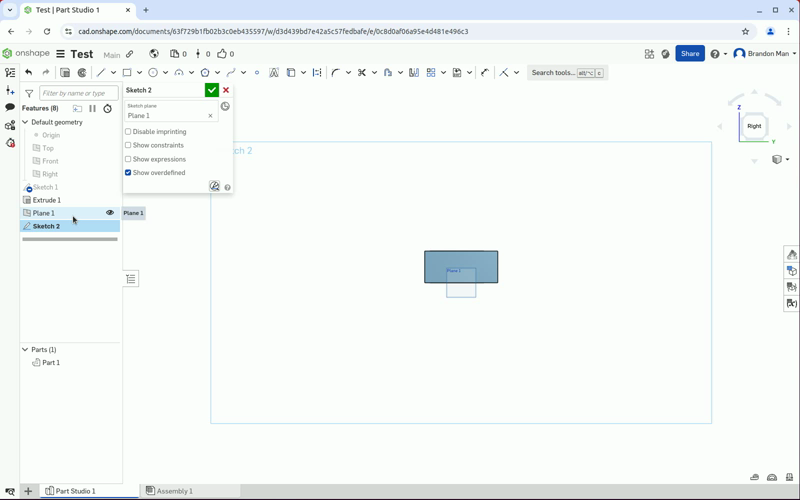
mouse_move(73, 352)
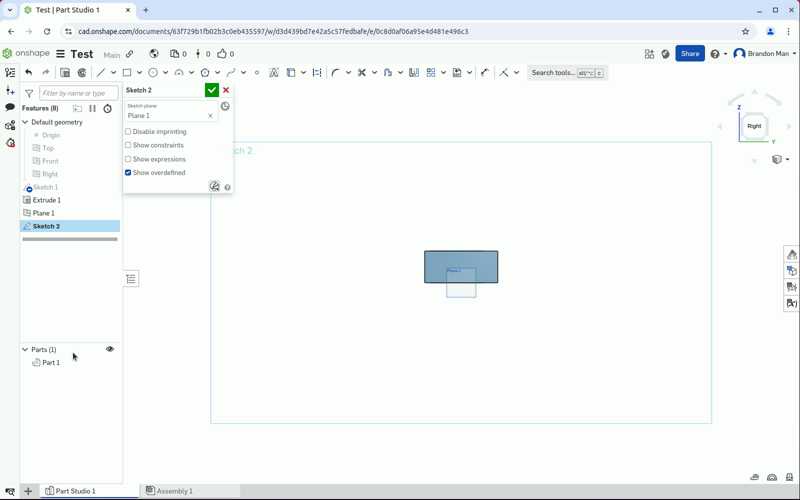
key(y)
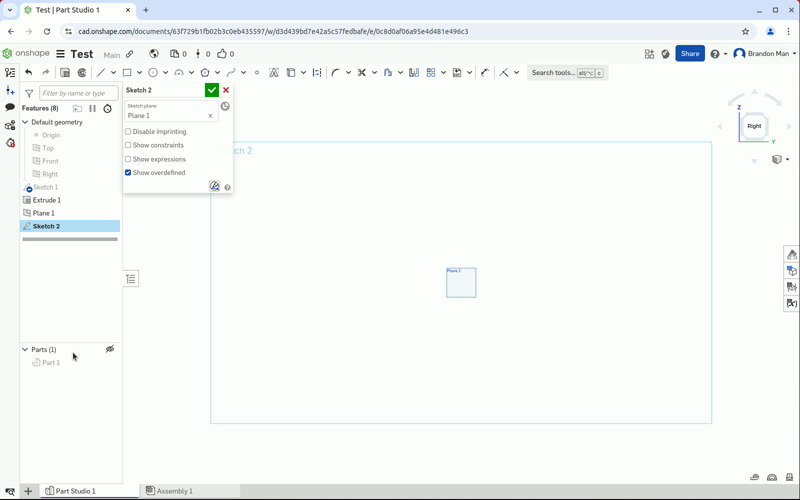
key(l)
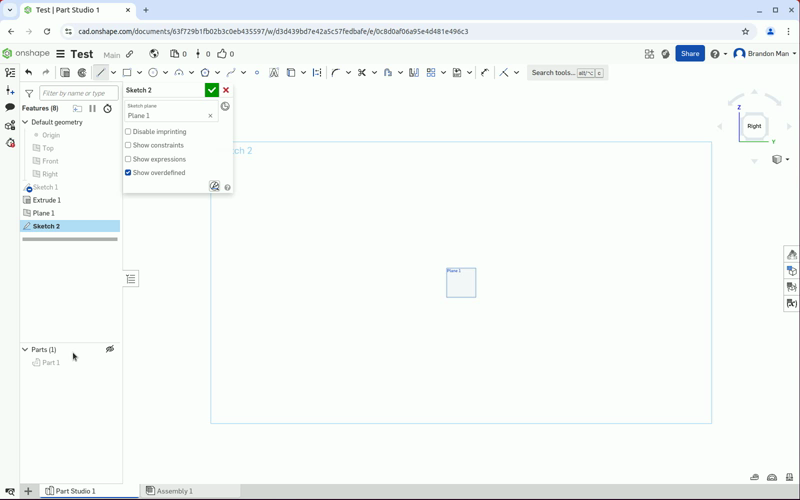
key_down(shift)
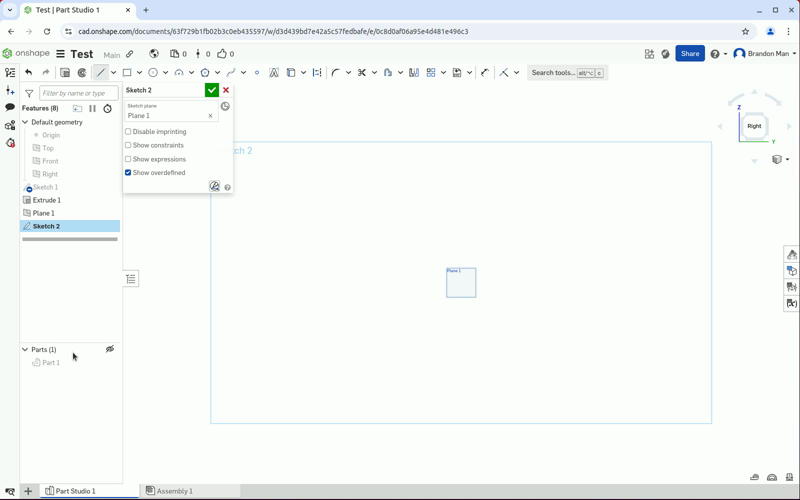
mouse_move(424, 288)
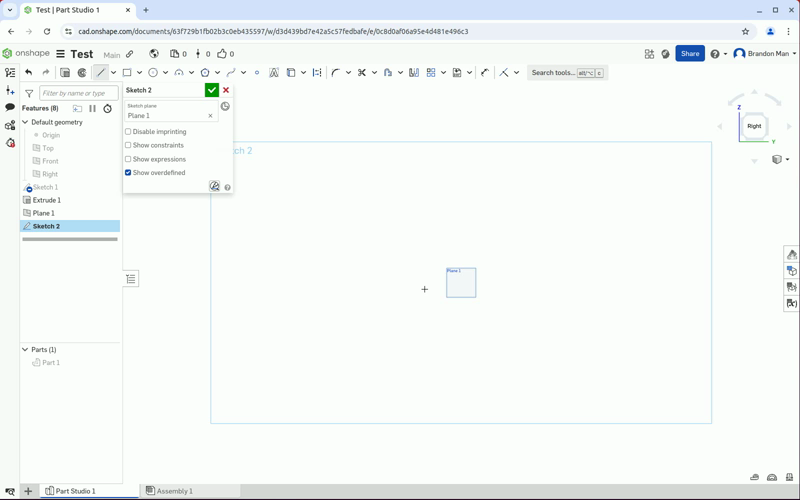
click(424, 288)
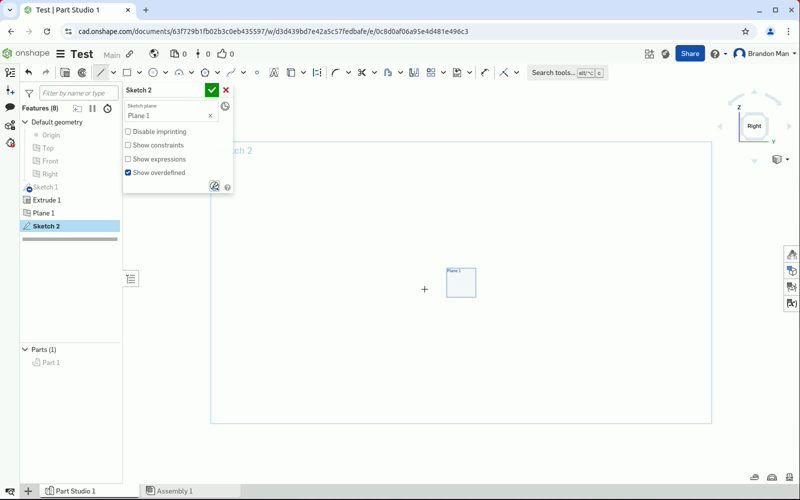
key_up(shift)
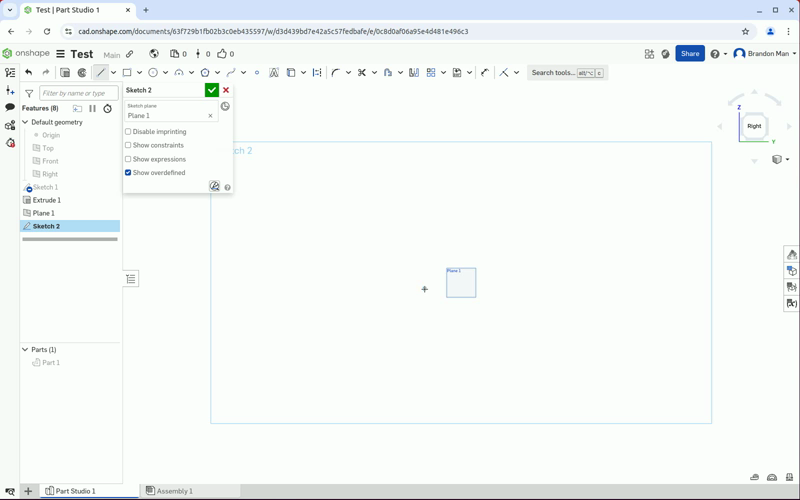
key_down(shift)
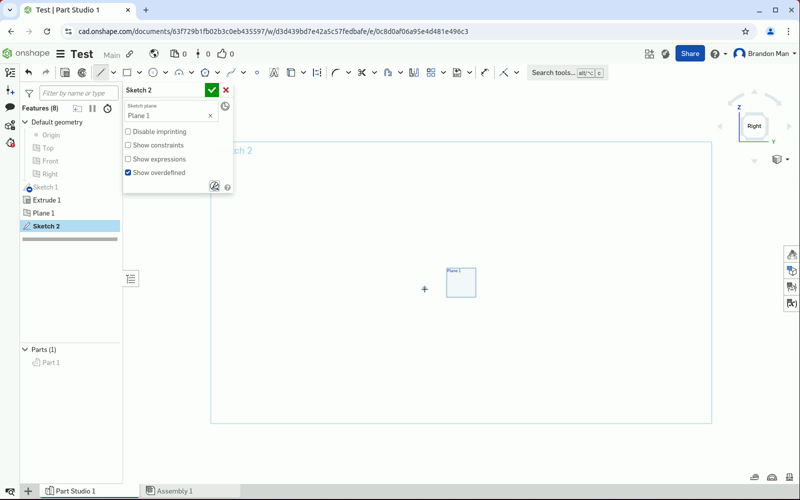
mouse_move(497, 288)
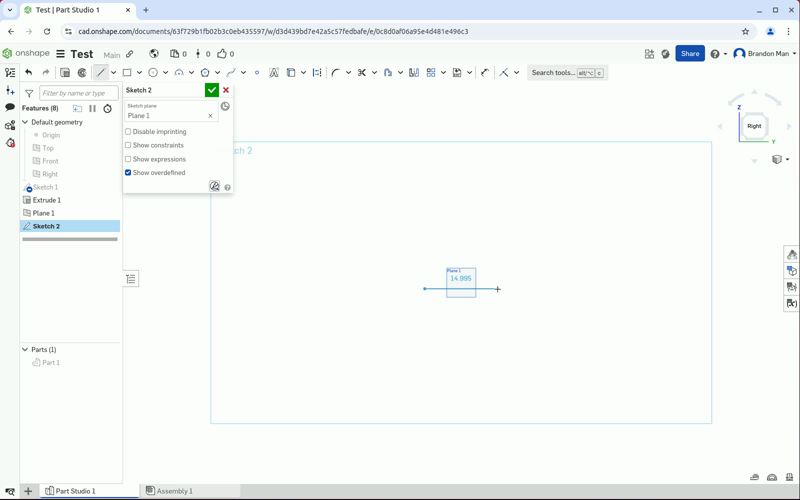
click(497, 288)
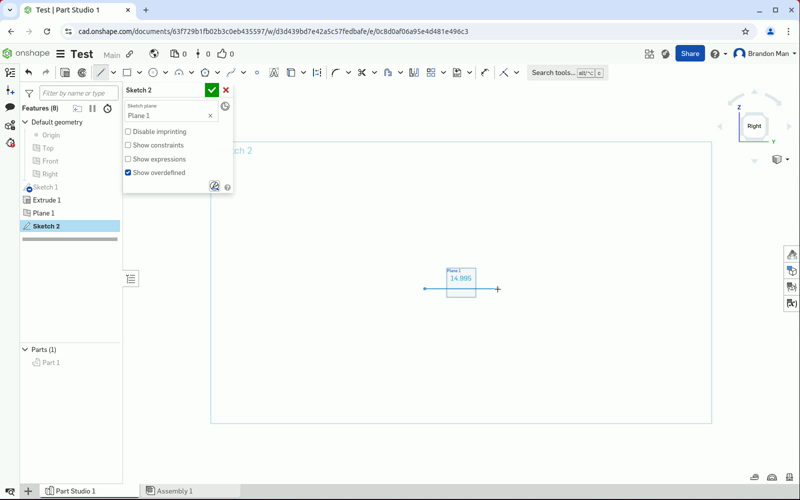
key_up(shift)
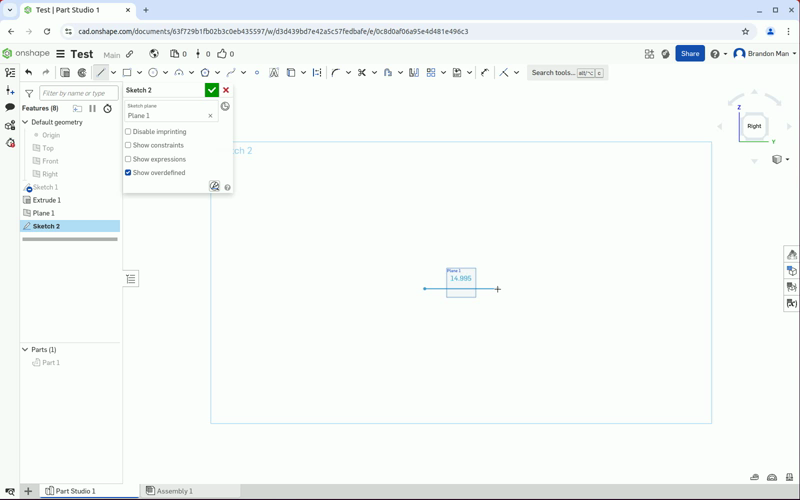
key_down(shift)
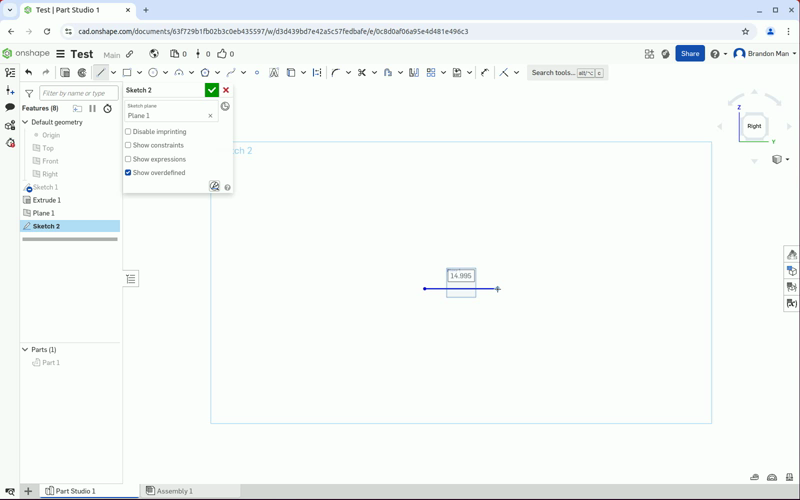
mouse_move(527, 288)
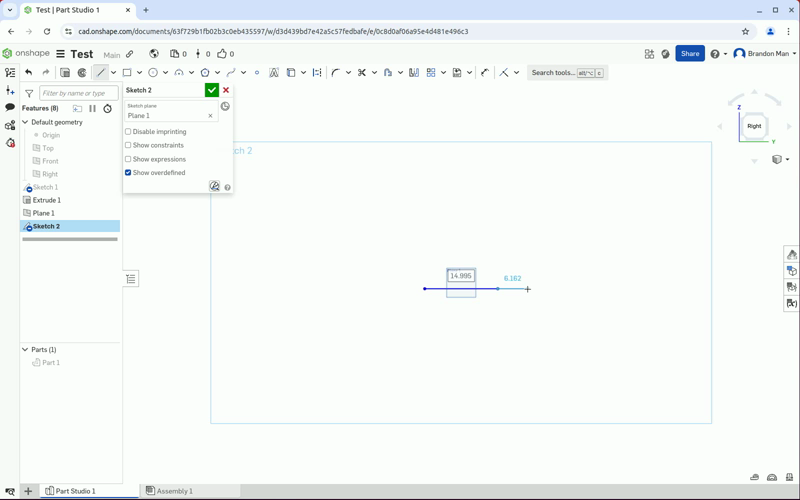
mouse_move(497, 282)
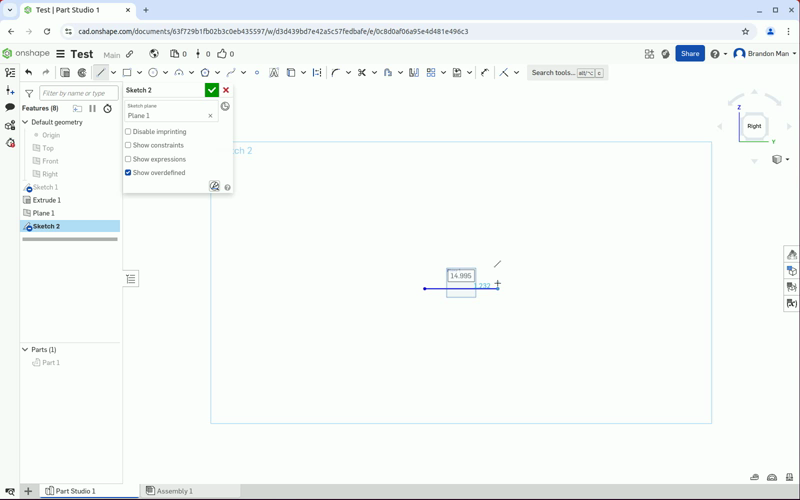
scroll(6)
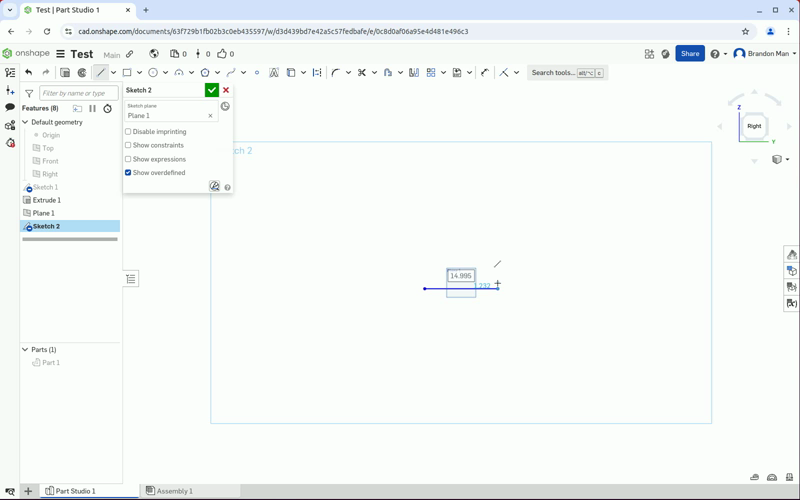
scroll(6)
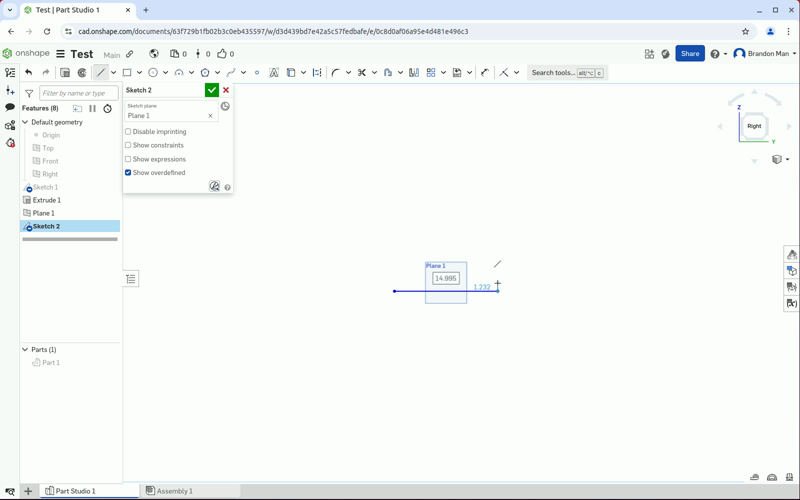
scroll(6)
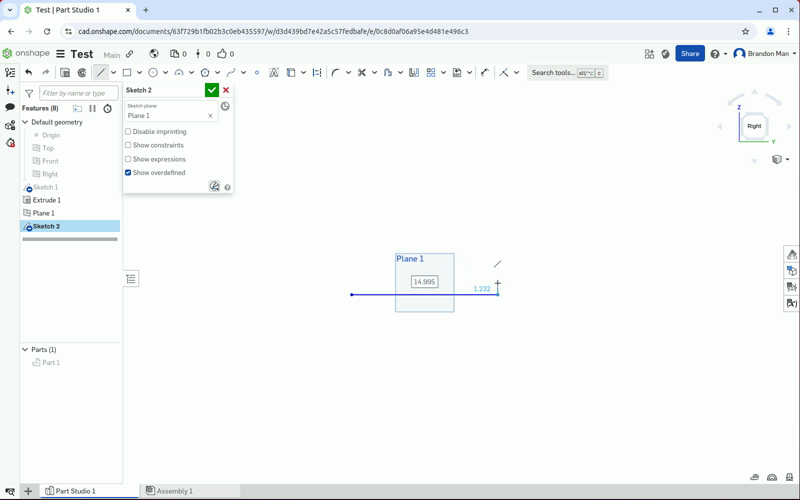
scroll(6)
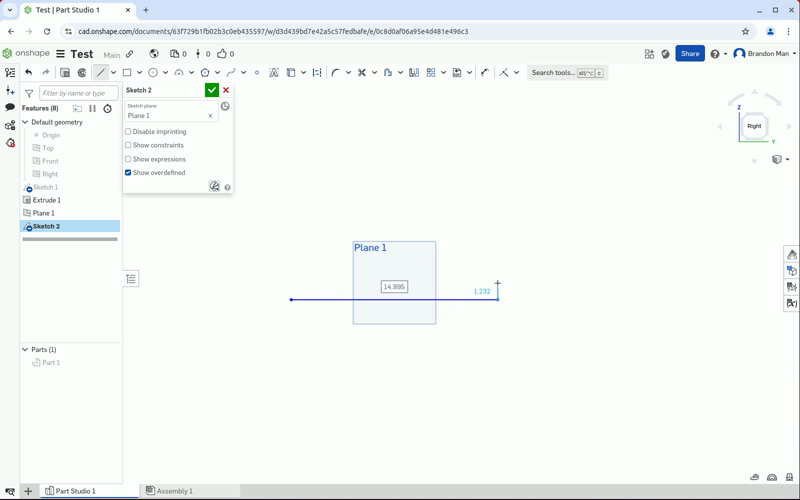
scroll(6)
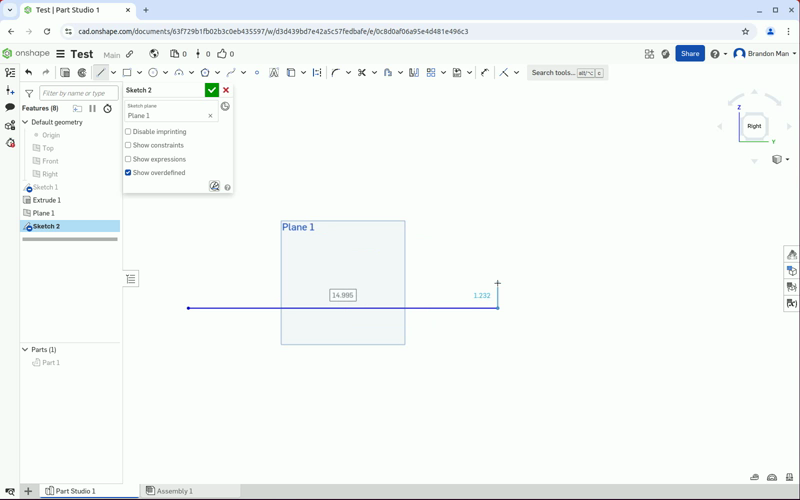
scroll(6)
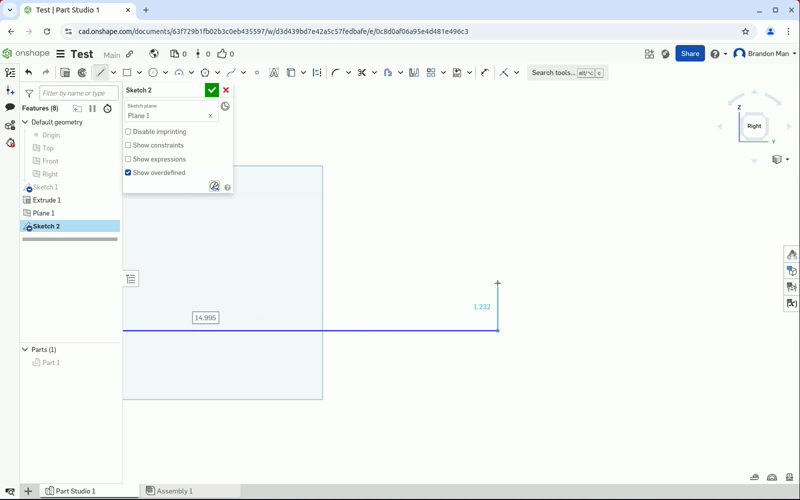
scroll(6)
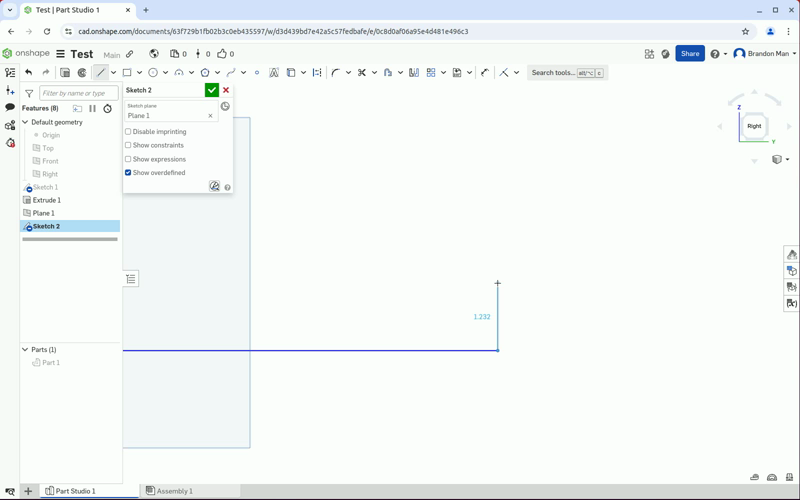
click(497, 282)
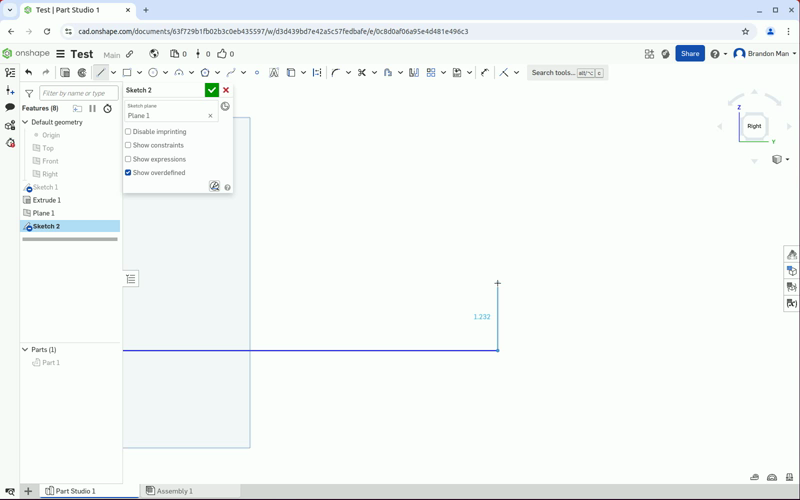
scroll(-6)
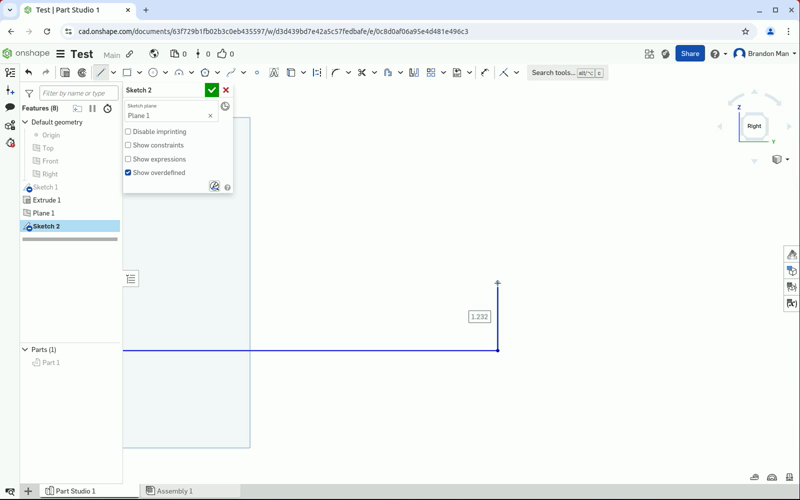
scroll(-6)
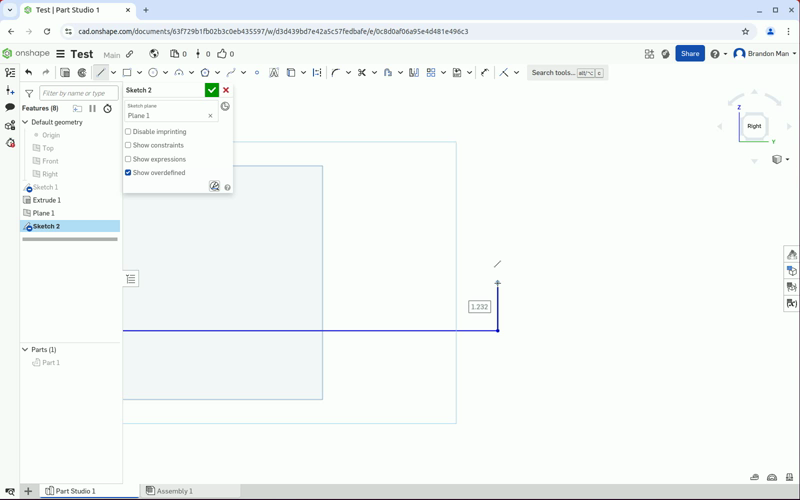
scroll(-6)
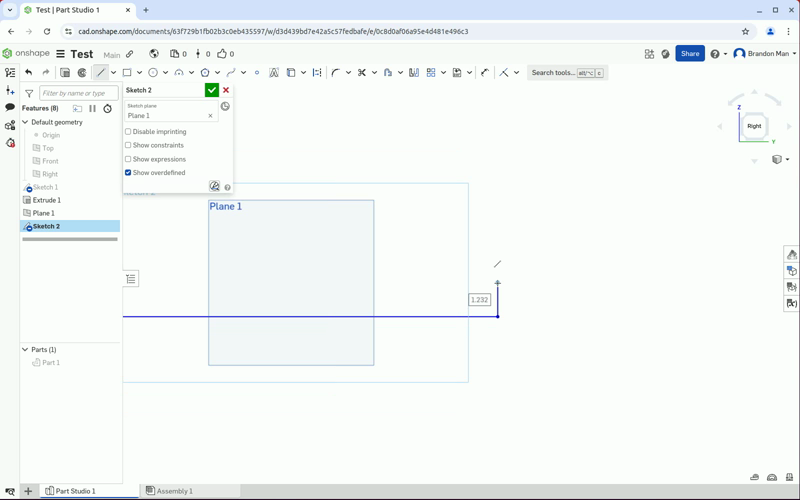
scroll(-6)
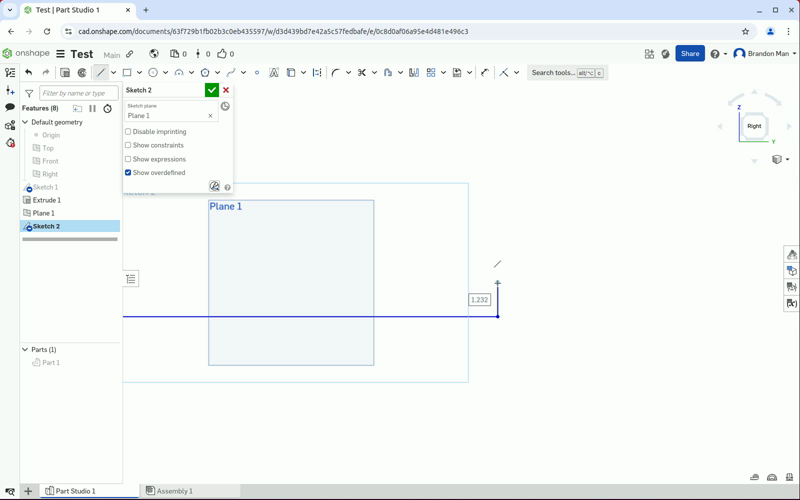
scroll(-6)
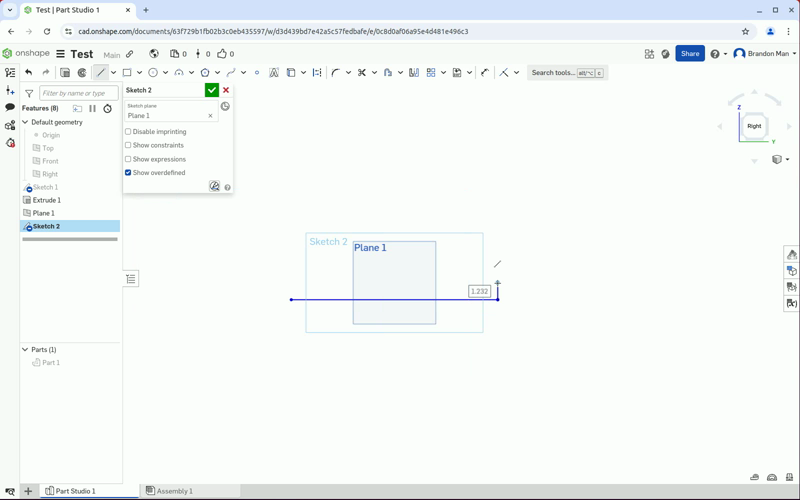
scroll(-6)
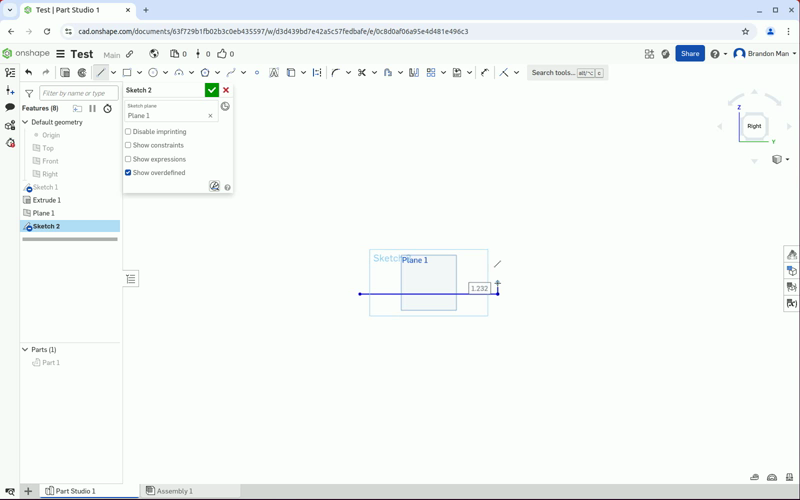
scroll(-6)
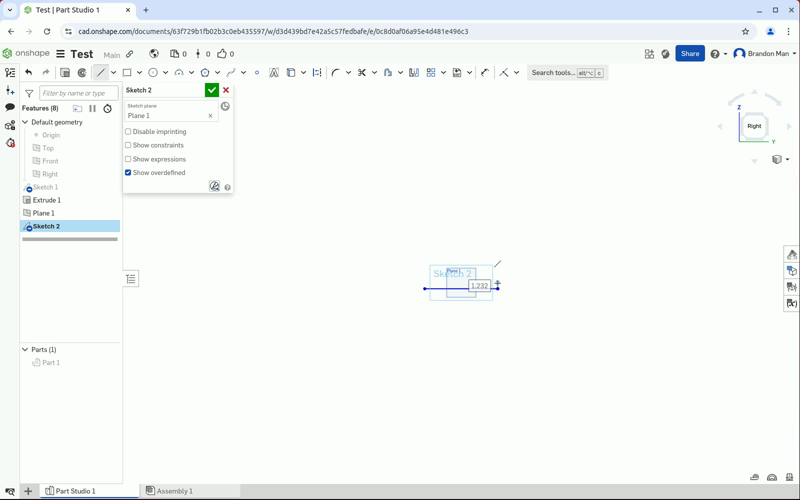
key_up(shift)
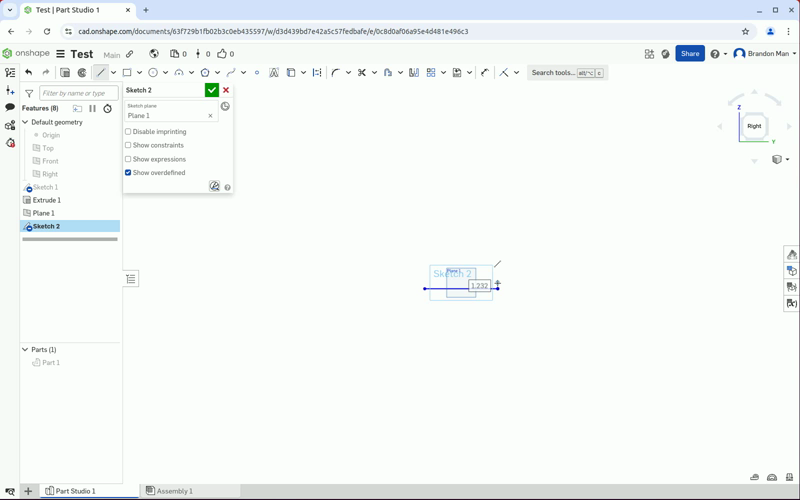
key_down(shift)
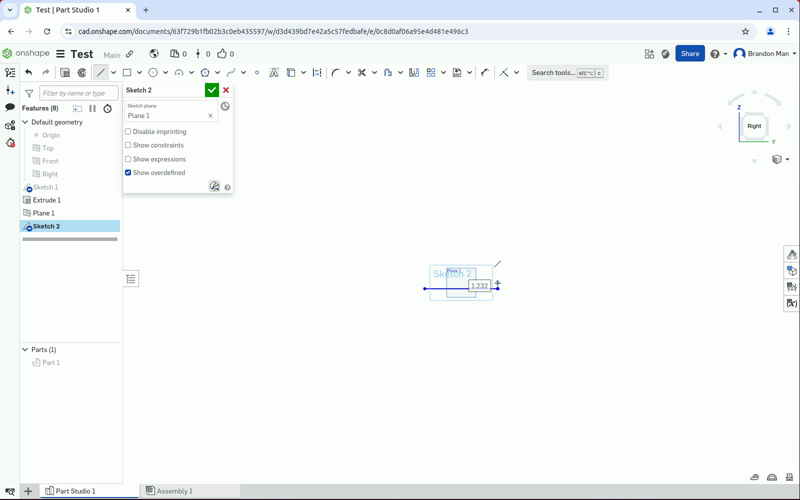
mouse_move(424, 282)
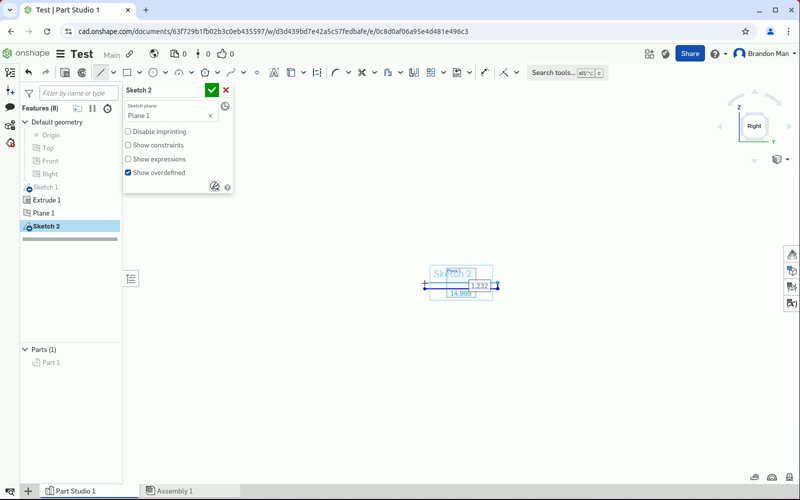
click(424, 282)
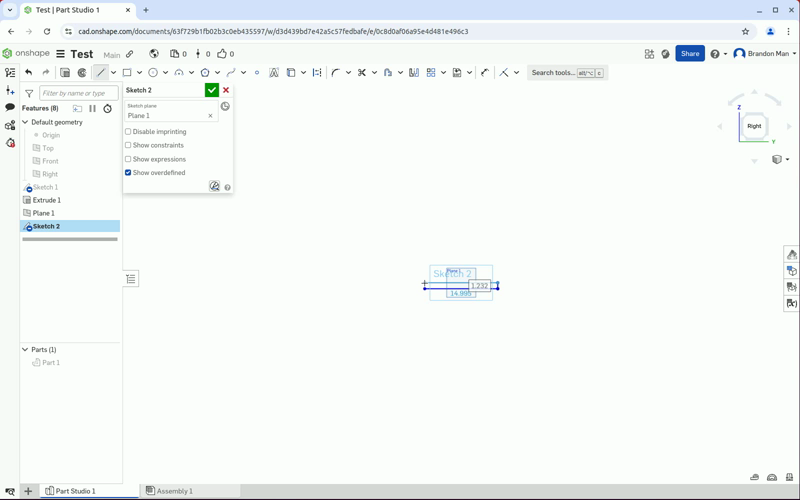
key_up(shift)
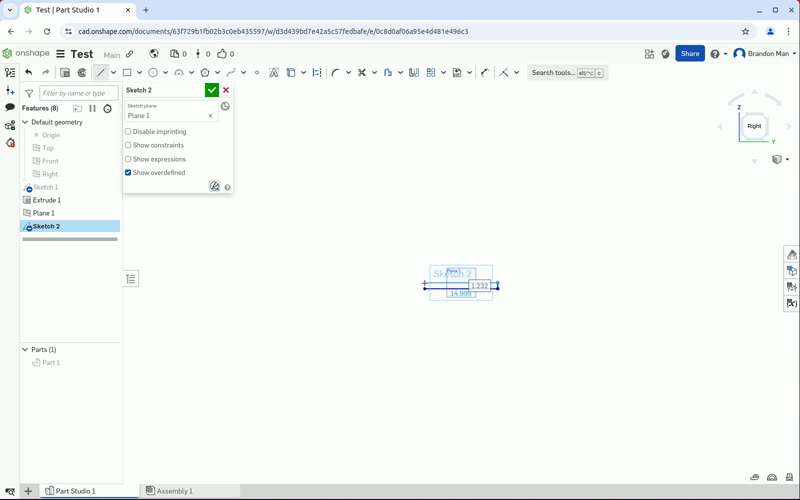
mouse_move(454, 282)
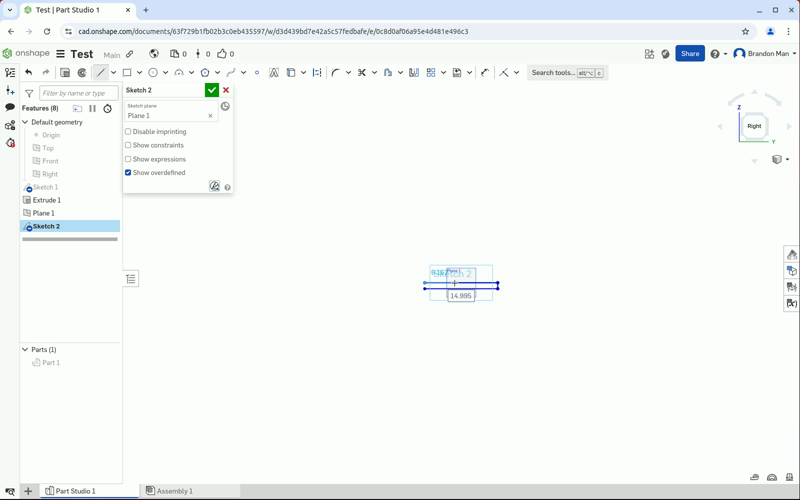
key_down(shift)
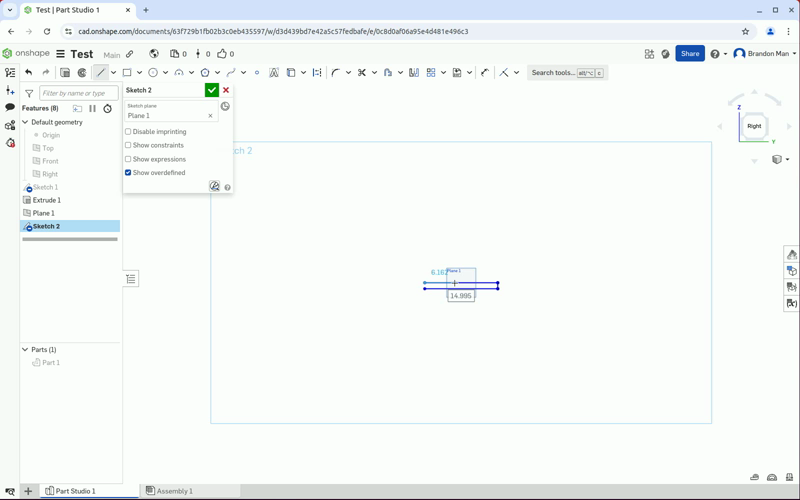
mouse_move(424, 288)
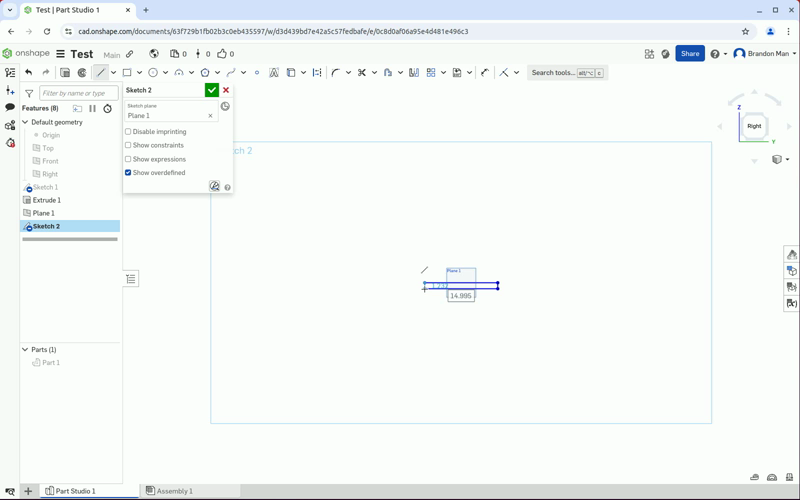
scroll(6)
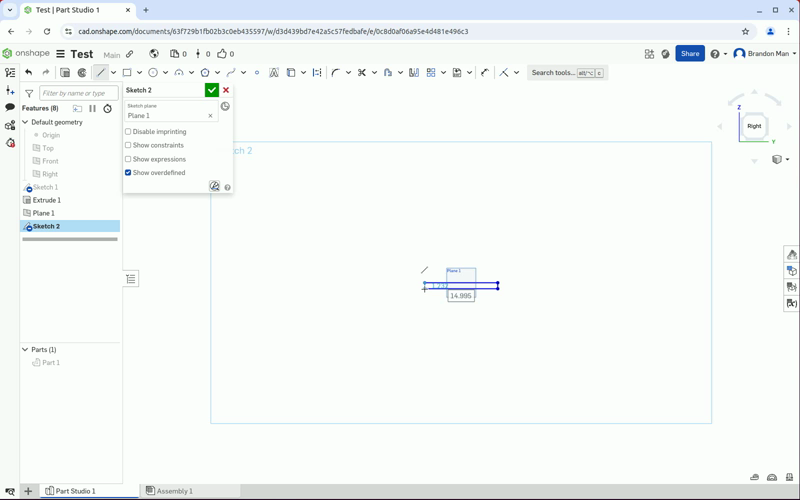
scroll(6)
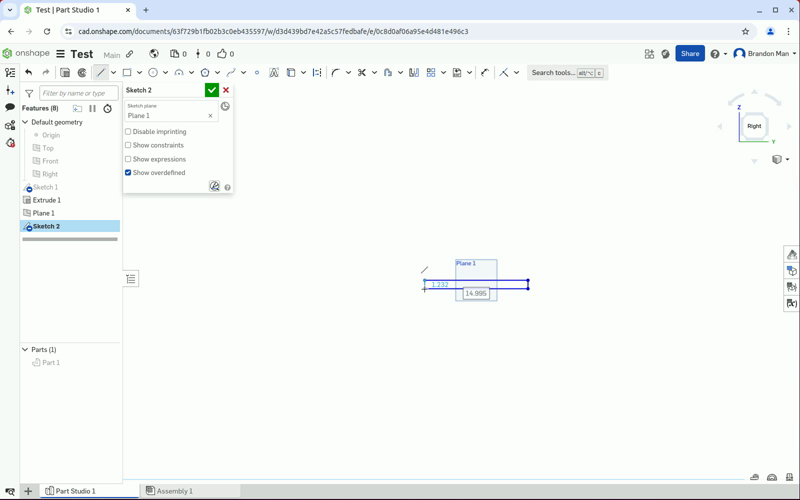
scroll(6)
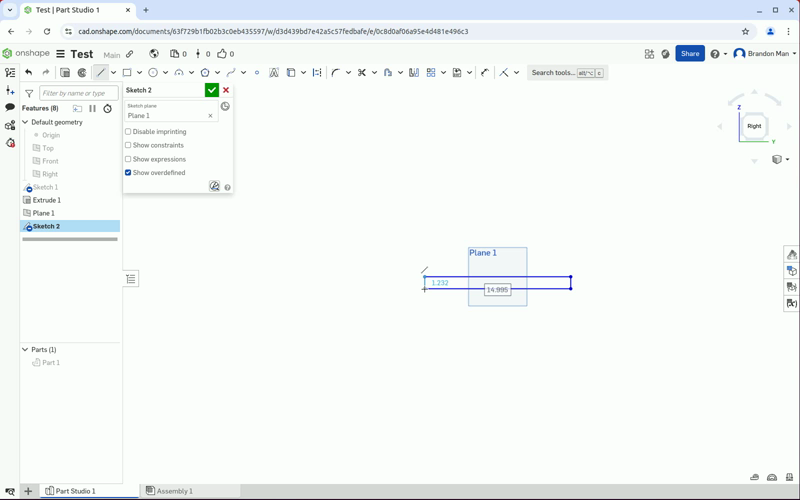
scroll(6)
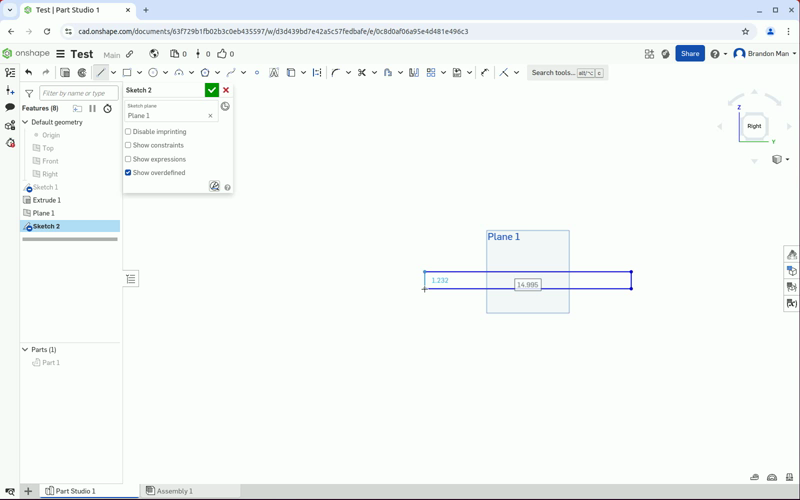
scroll(6)
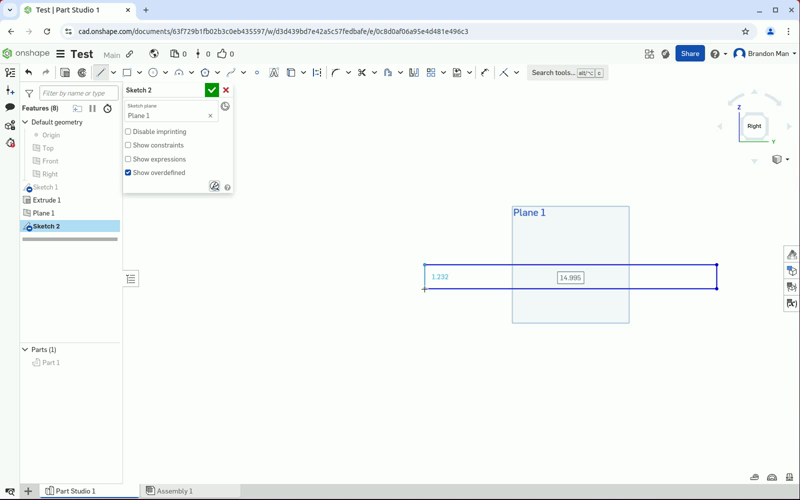
scroll(6)
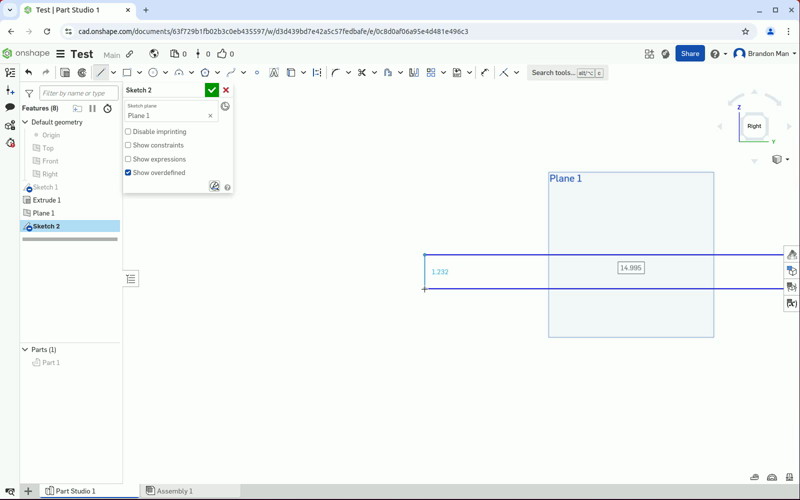
scroll(6)
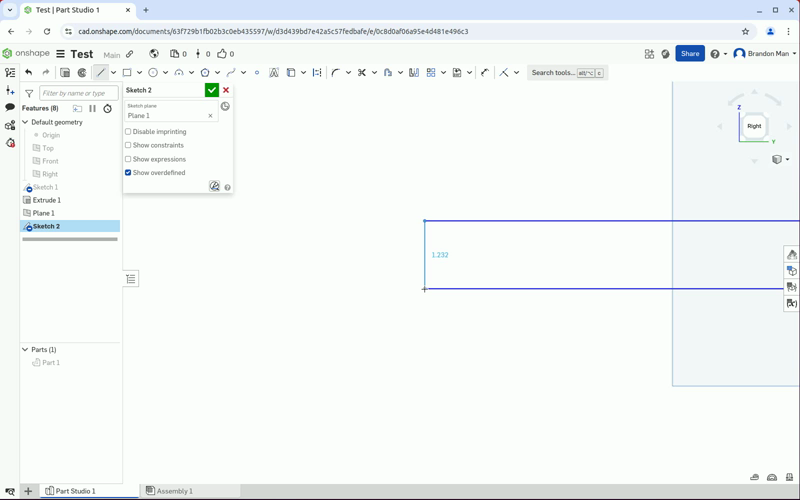
key_up(shift)
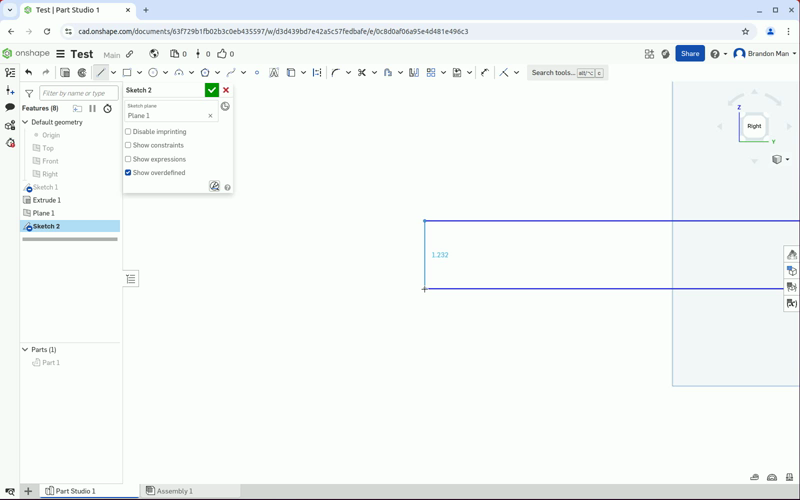
click(424, 288)
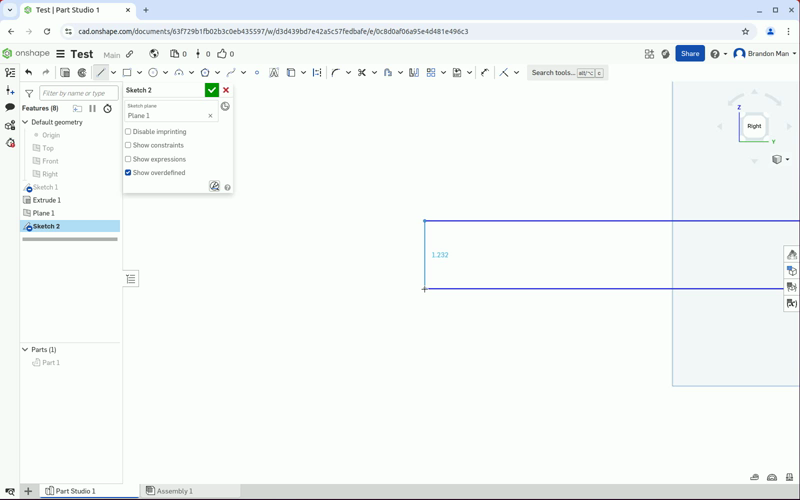
scroll(-6)
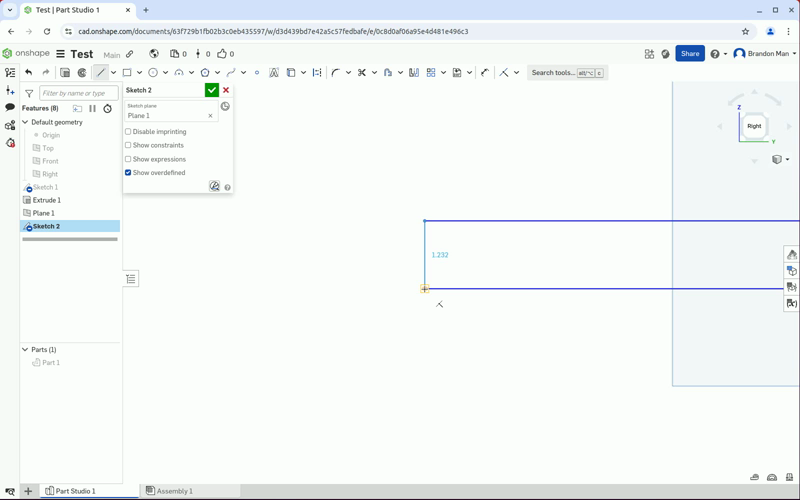
scroll(-6)
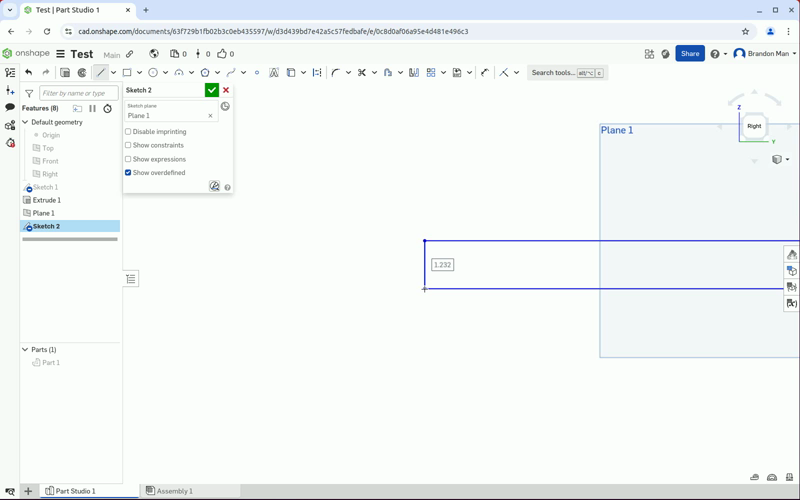
scroll(-6)
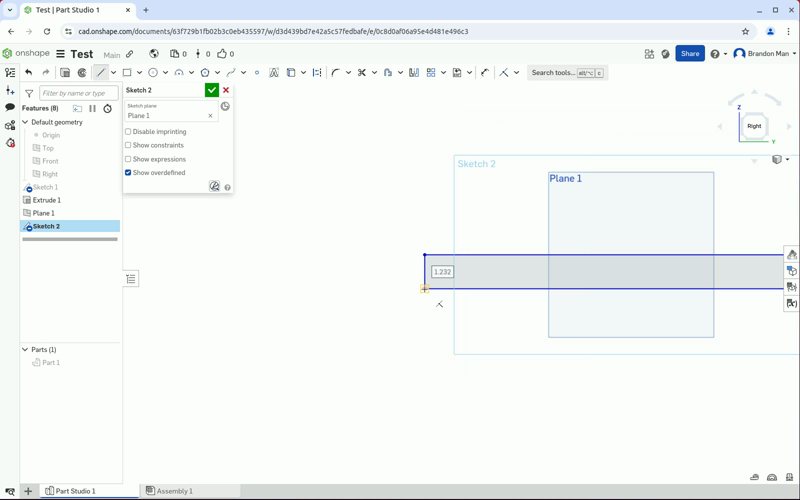
scroll(-6)
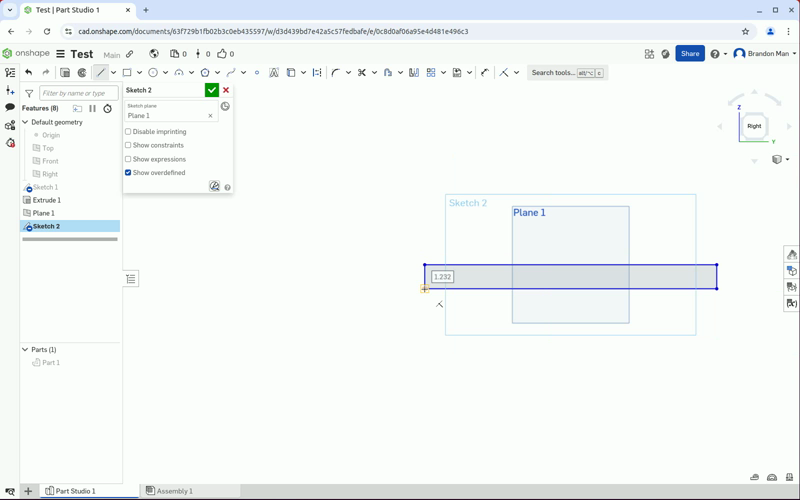
scroll(-6)
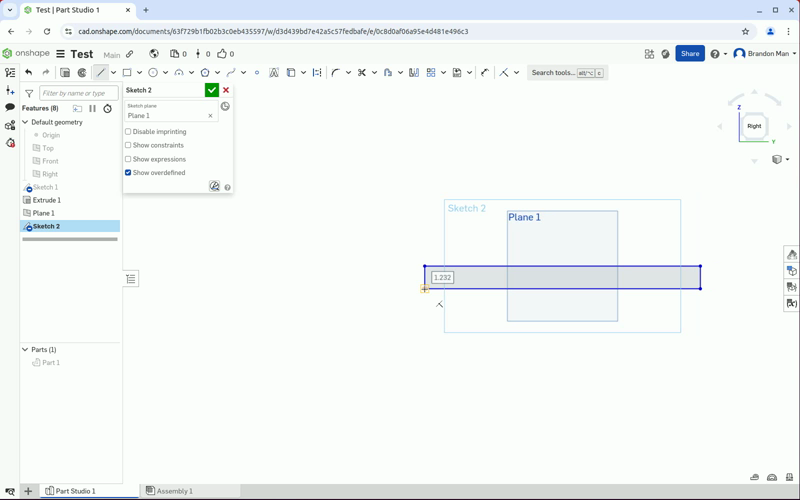
scroll(-6)
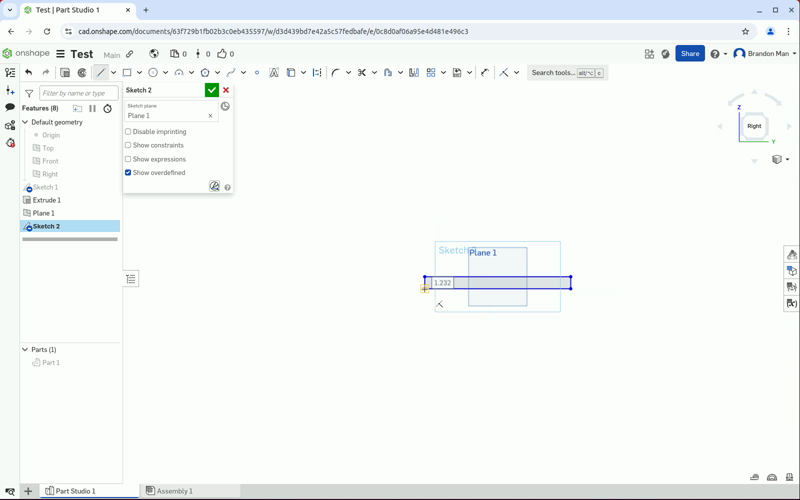
scroll(-6)
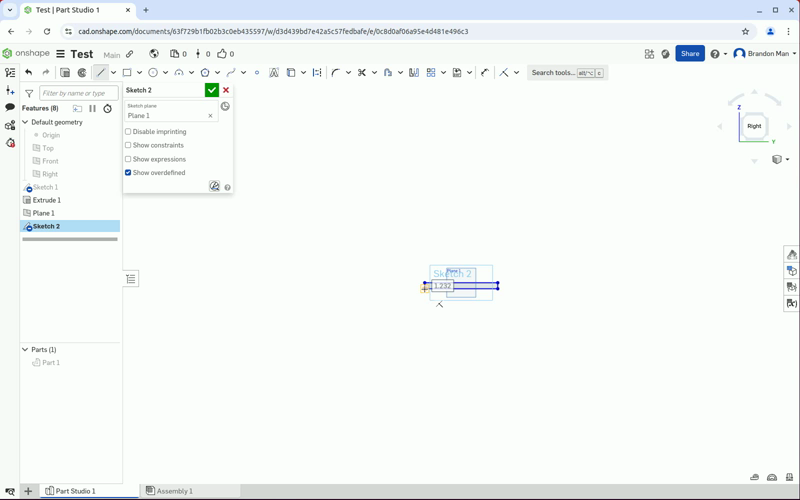
key(esc)
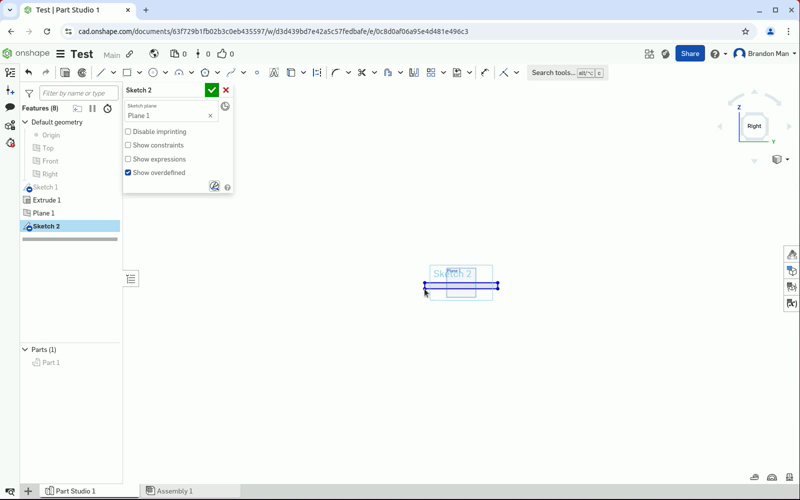
mouse_move(484, 285)
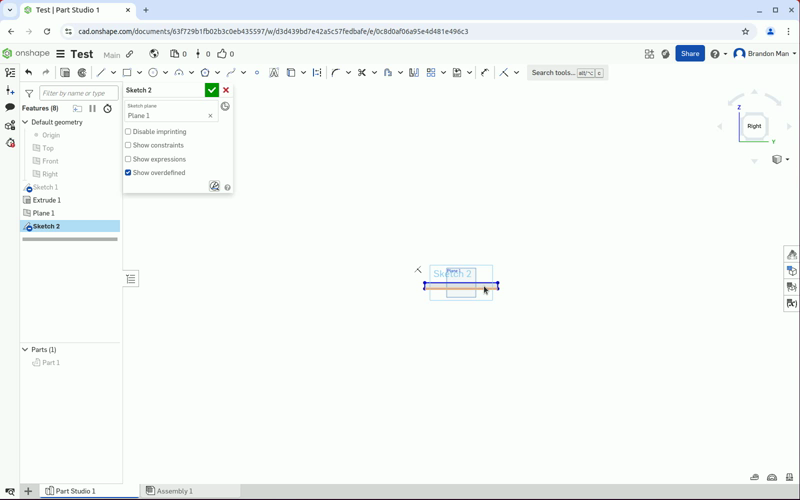
scroll(6)
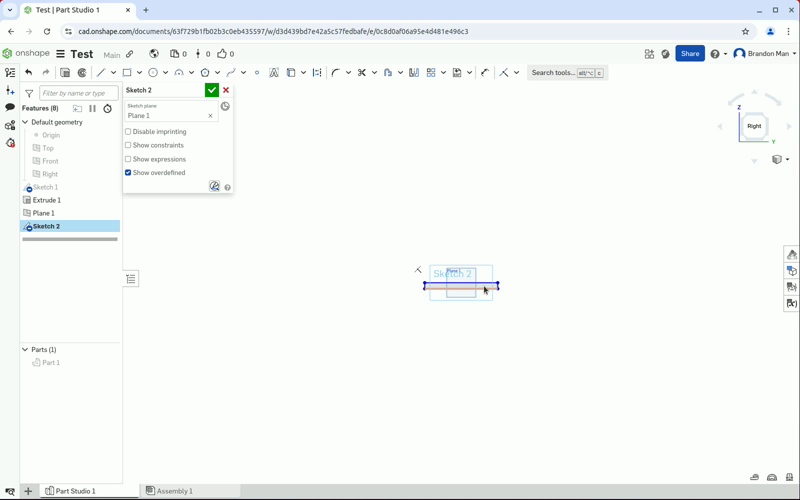
scroll(6)
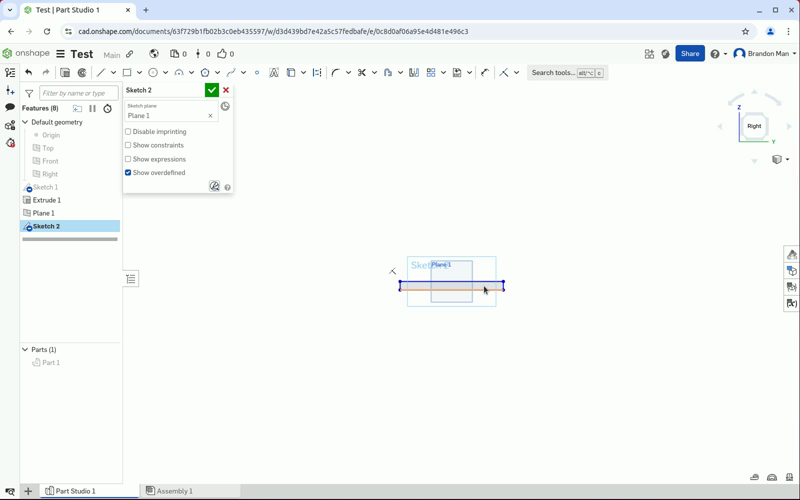
scroll(6)
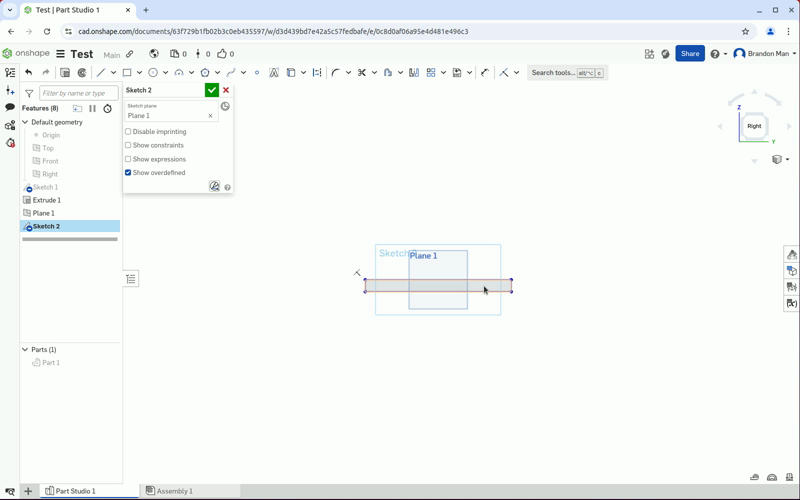
scroll(6)
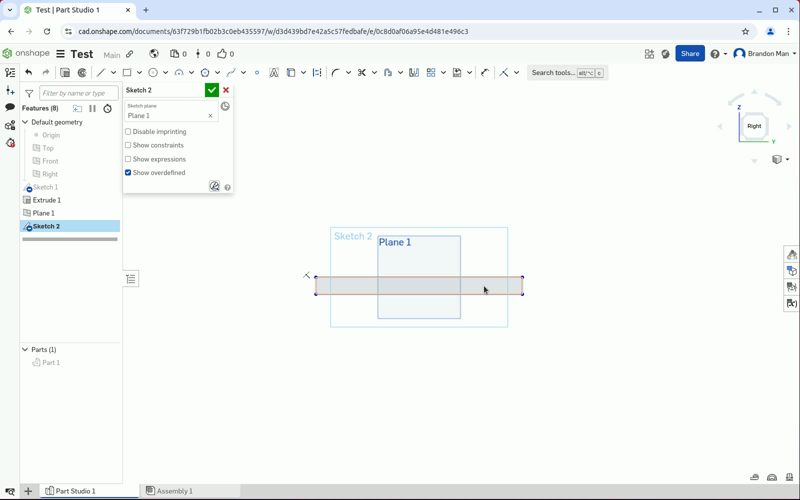
scroll(6)
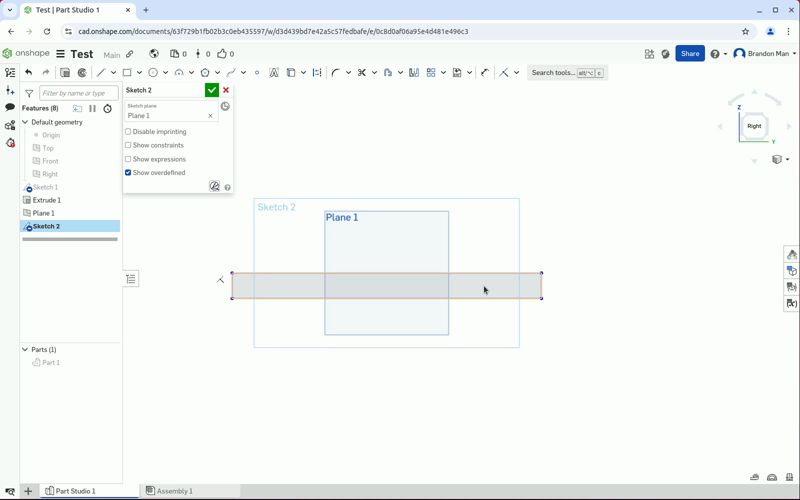
scroll(6)
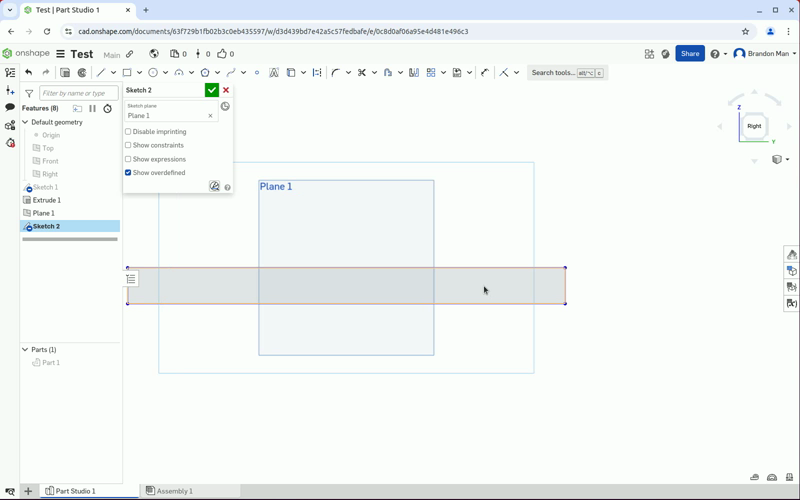
scroll(6)
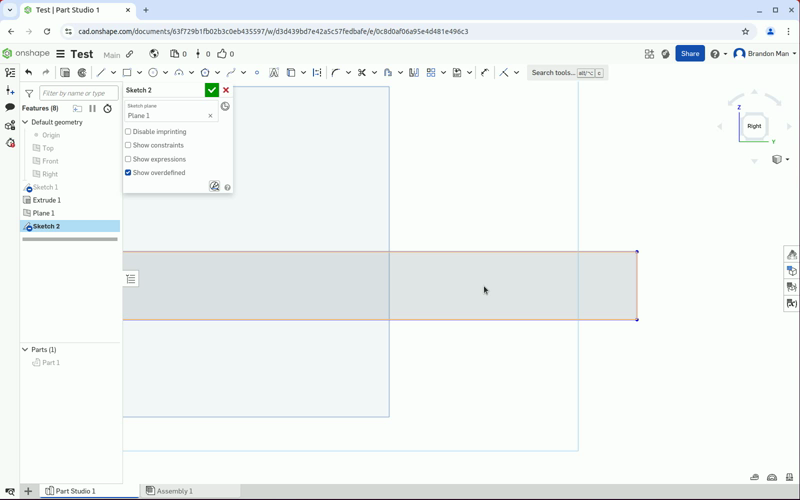
click(484, 285)
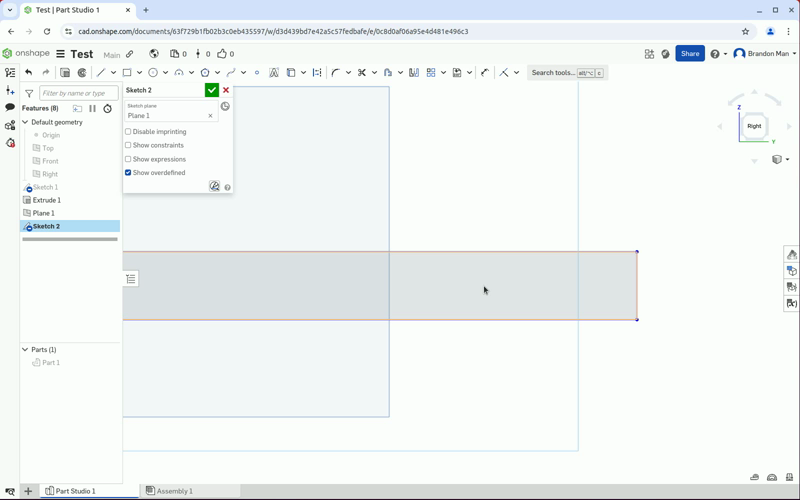
scroll(-6)
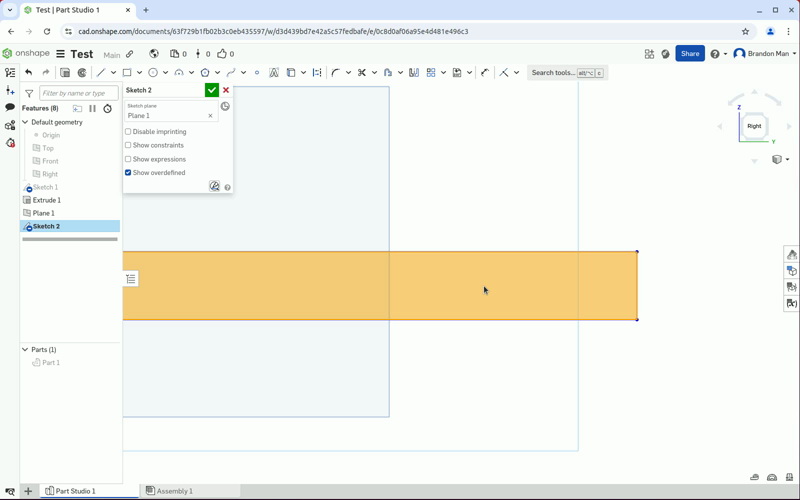
scroll(-6)
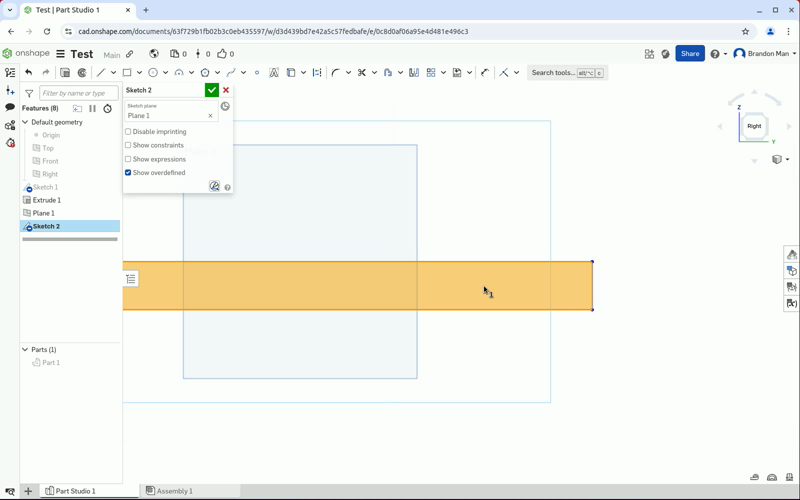
scroll(-6)
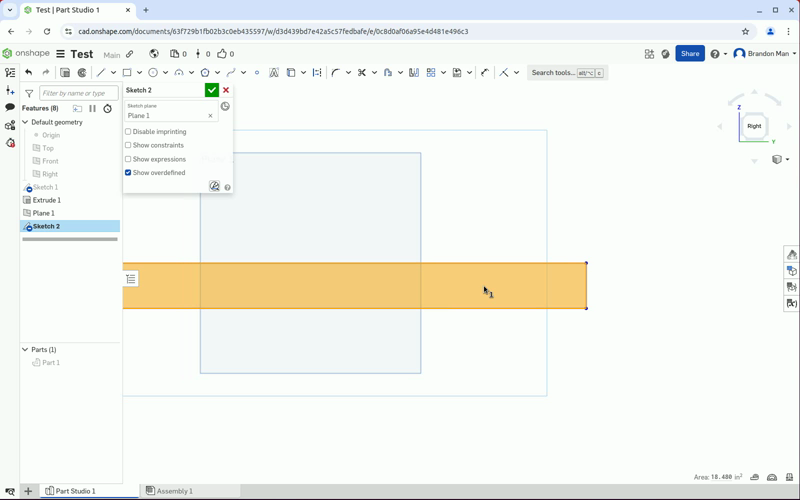
scroll(-6)
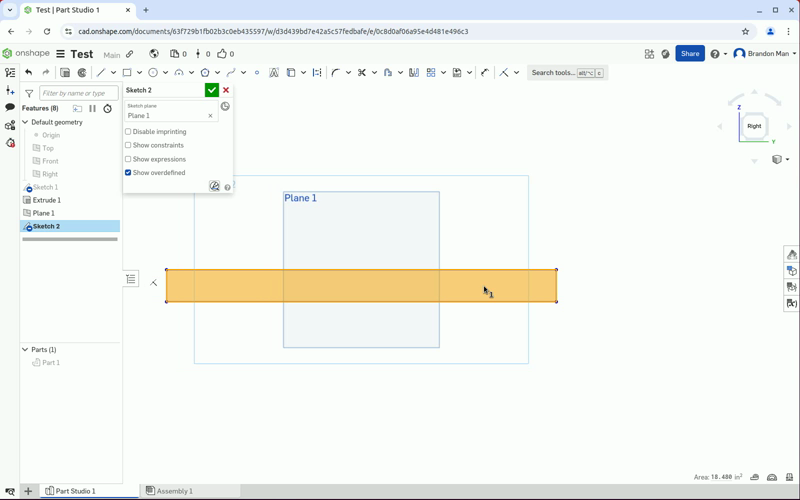
scroll(-6)
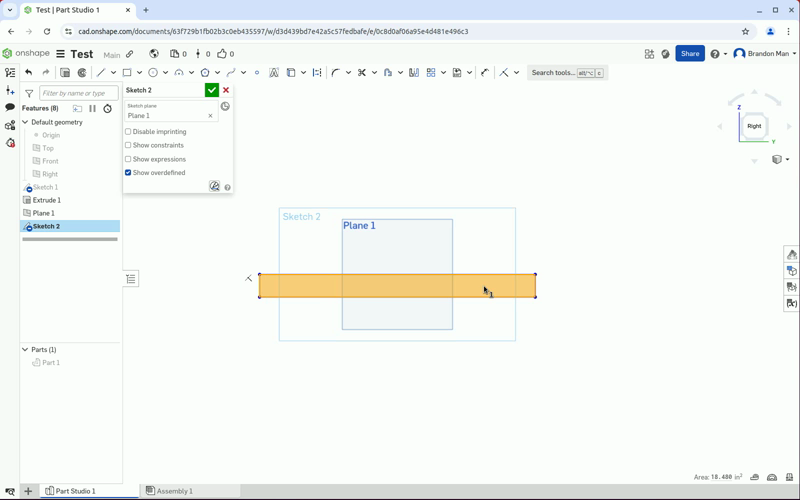
scroll(-6)
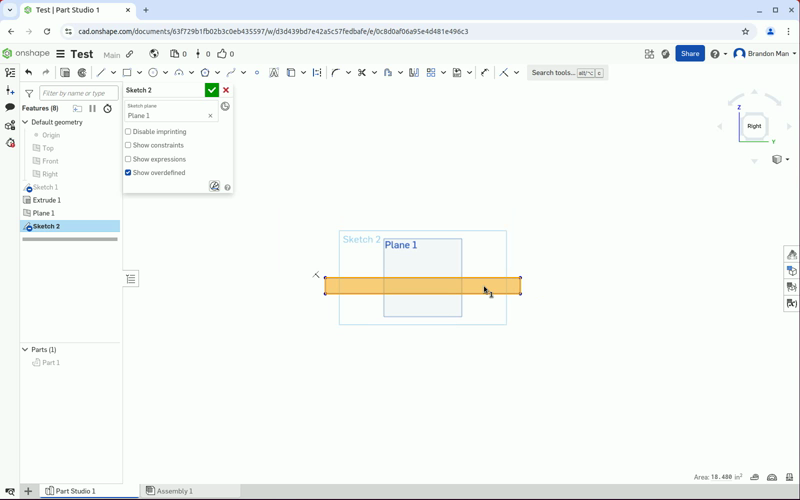
scroll(-6)
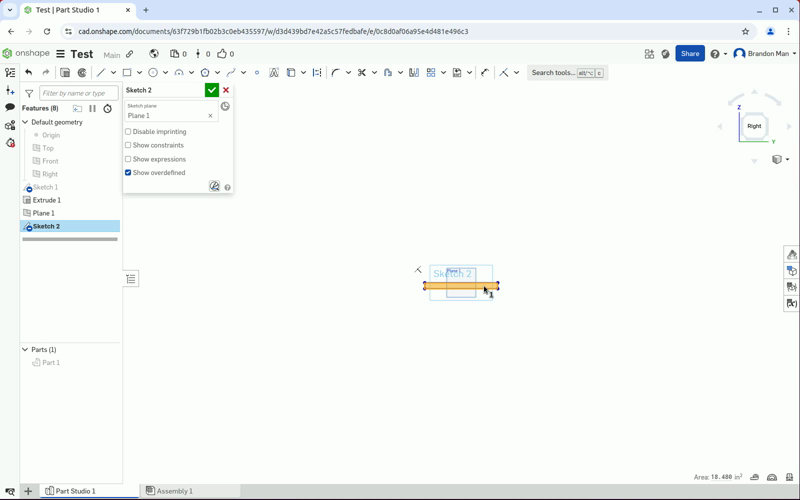
mouse_move(73, 352)
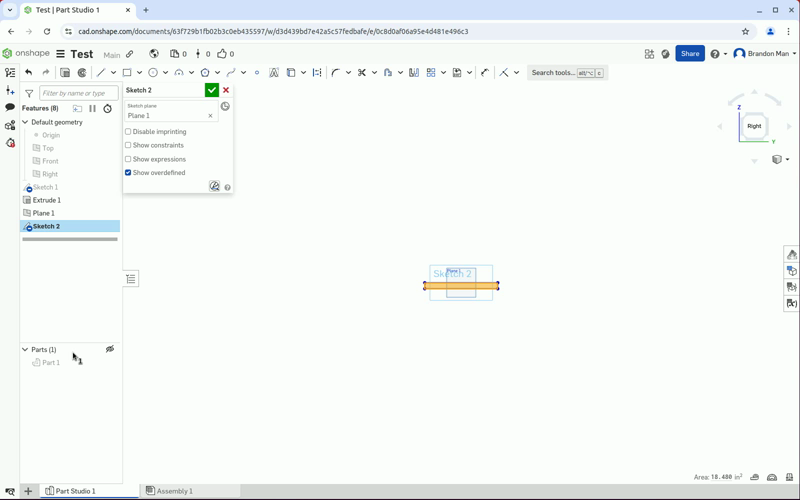
key(shift+y)
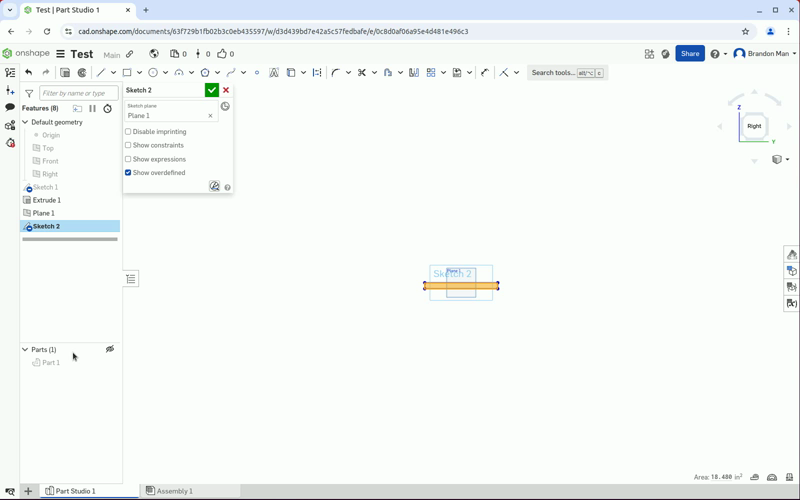
key(shift+e)
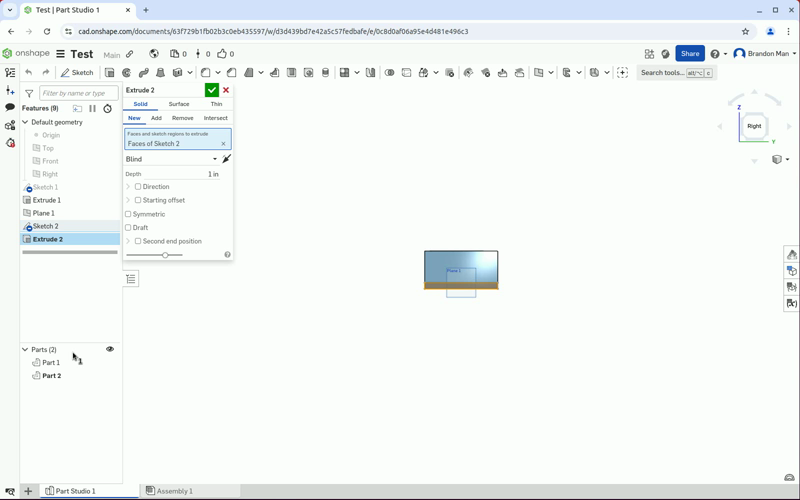
mouse_move(143, 106)
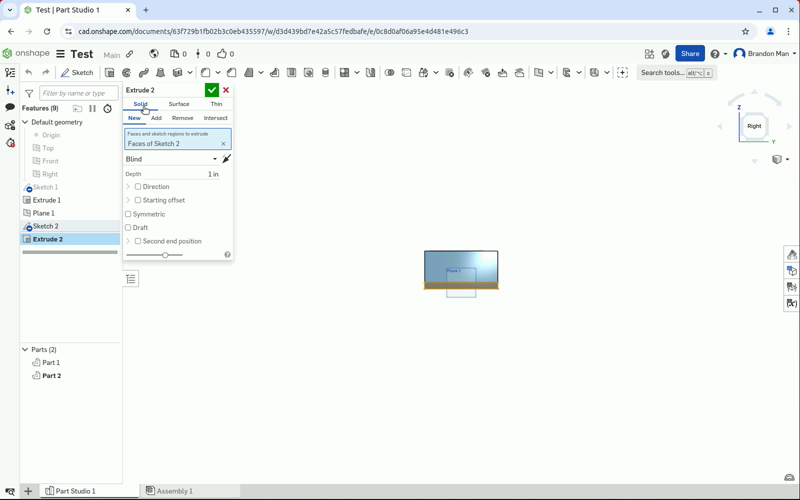
click(143, 106)
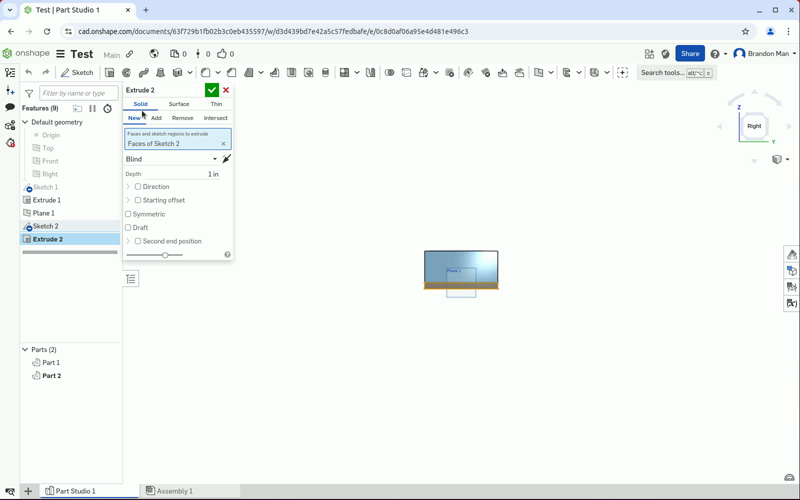
mouse_move(137, 120)
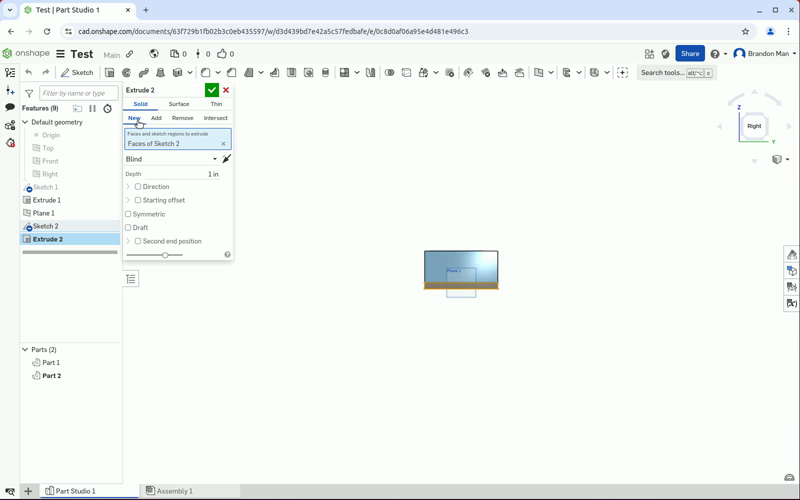
click(137, 120)
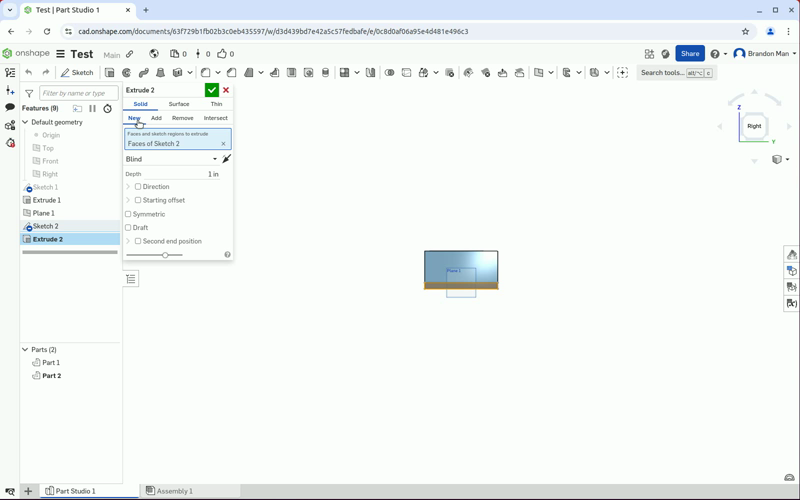
key(tab, 4)
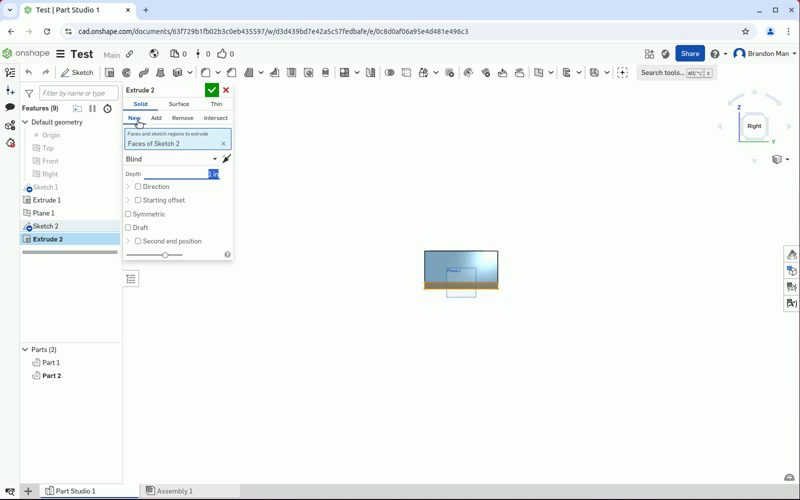
text(-30.811)
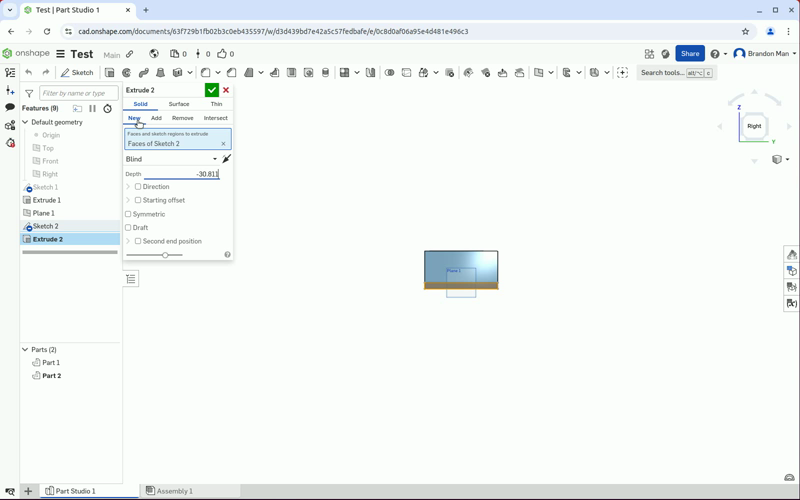
key(enter)
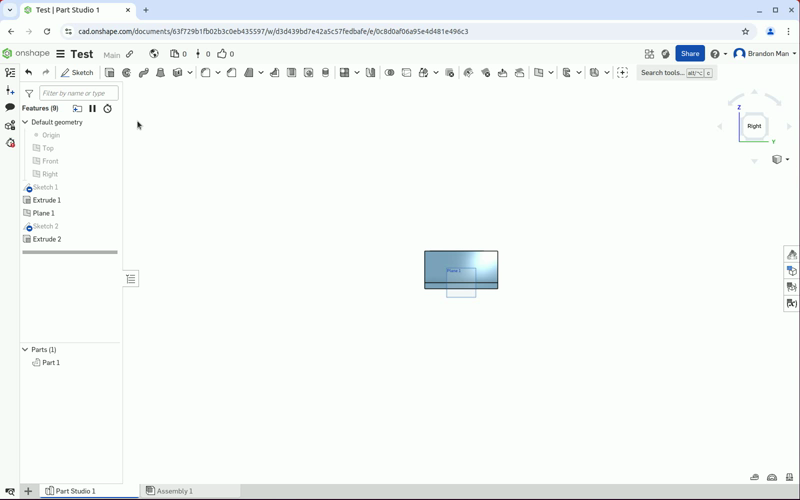
key(shift+h)
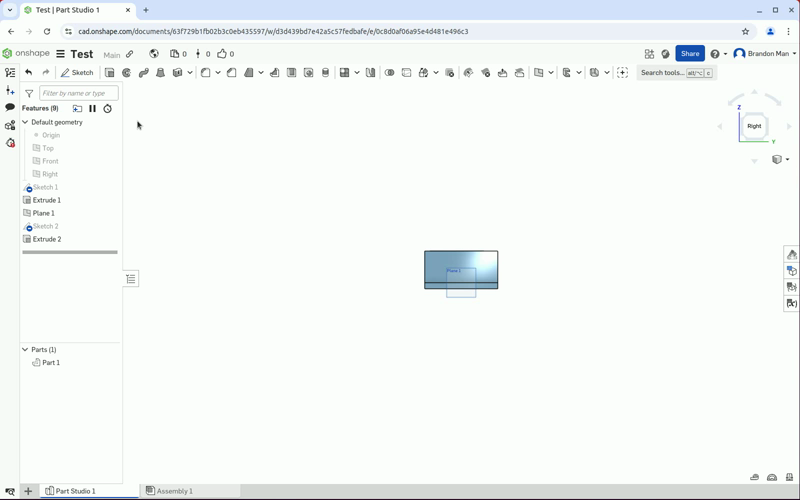
key(shift+h)
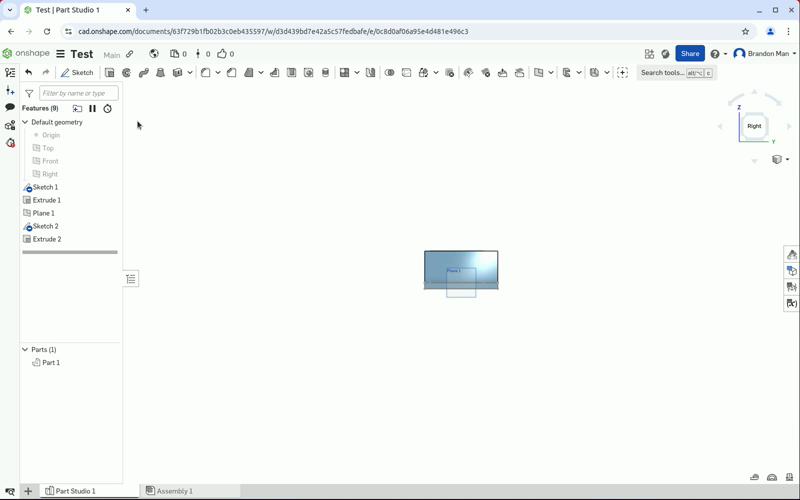
key(shift+7)
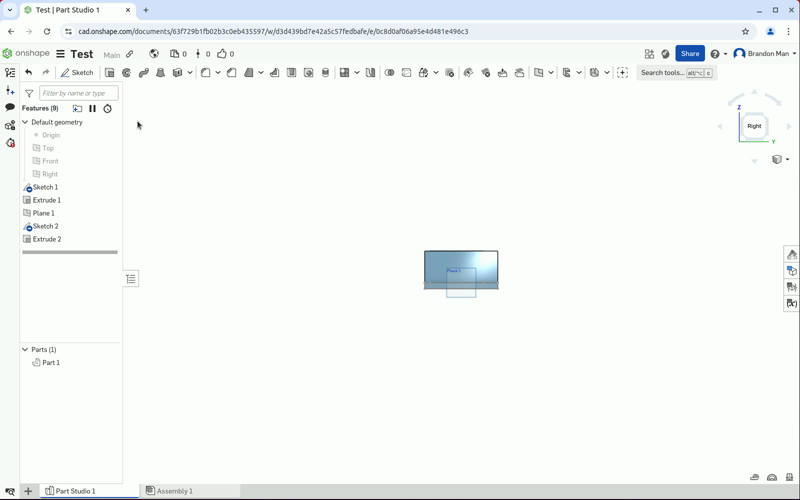
key(right, 2)
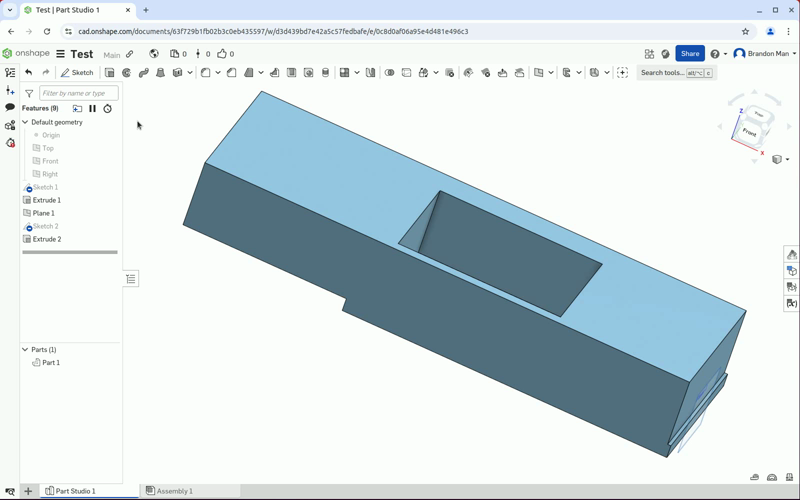
key(down, 2)
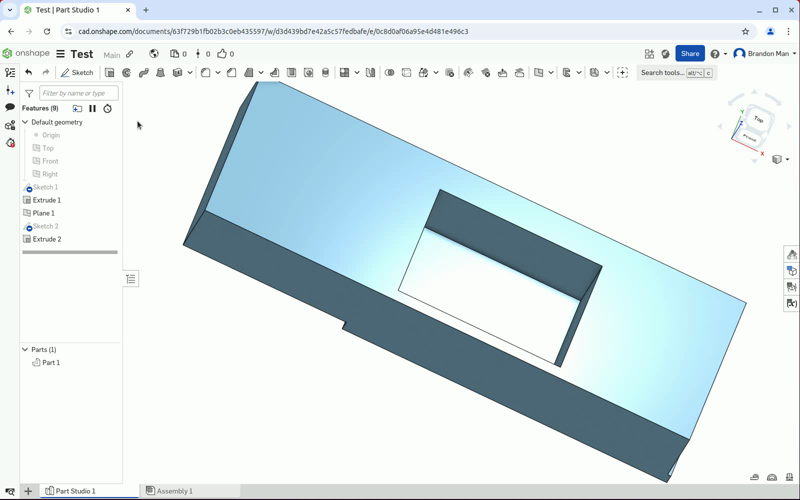
key(up, 2)
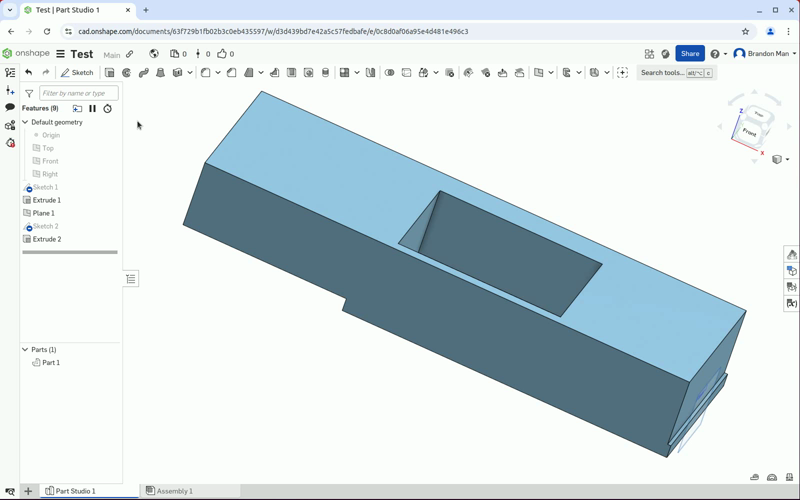
key(left, 2)
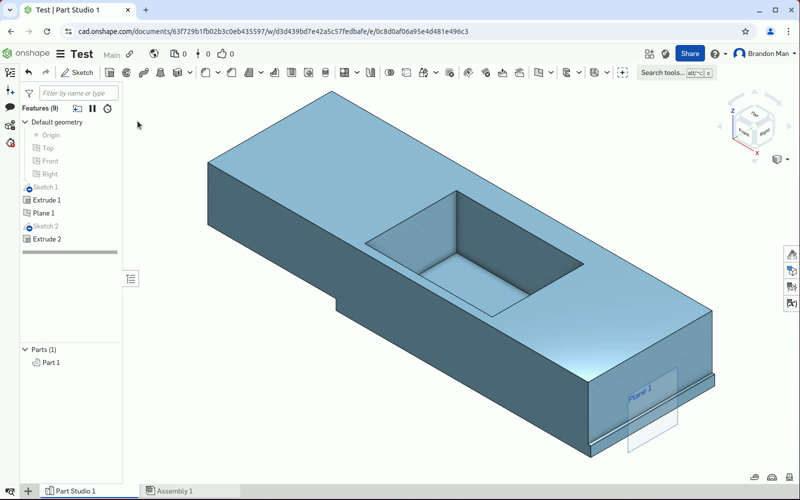
mouse_move(73, 189)
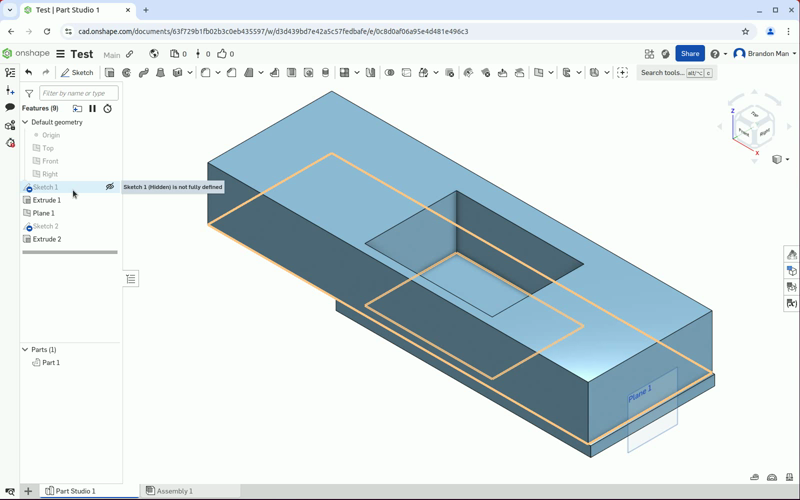
click(73, 189)